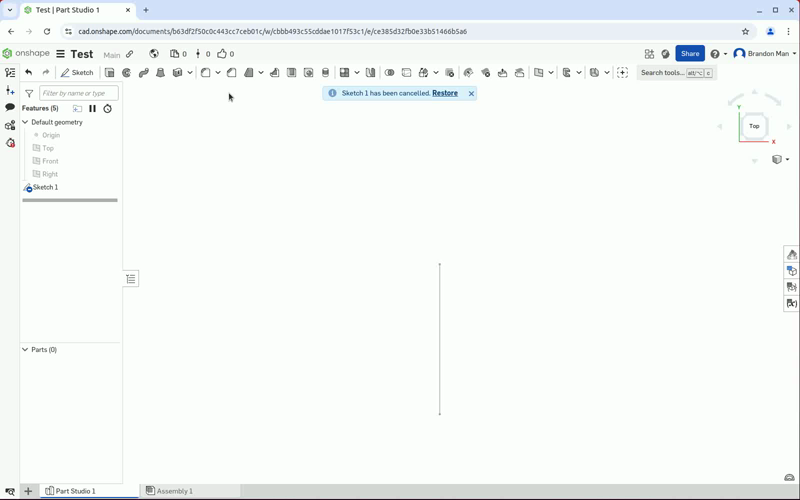
key(shift+h)
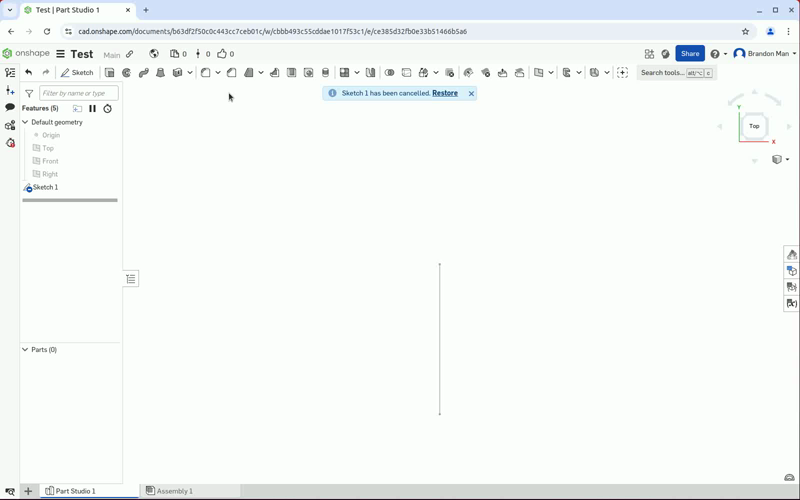
key(shift+s)
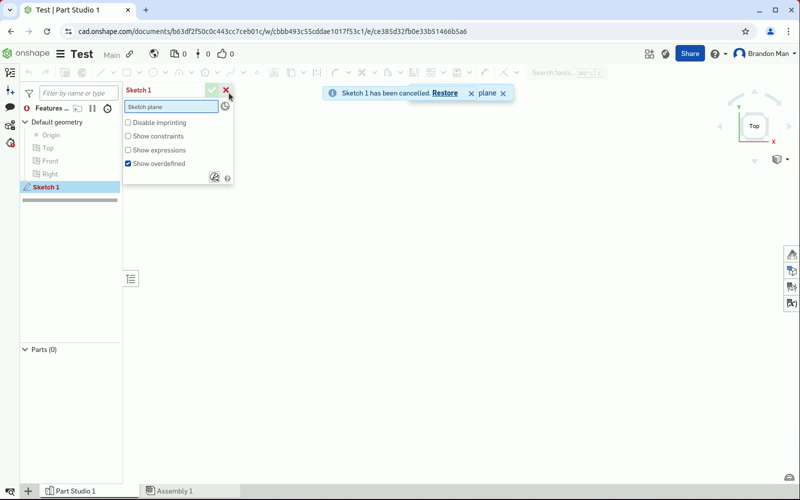
mouse_move(73, 150)
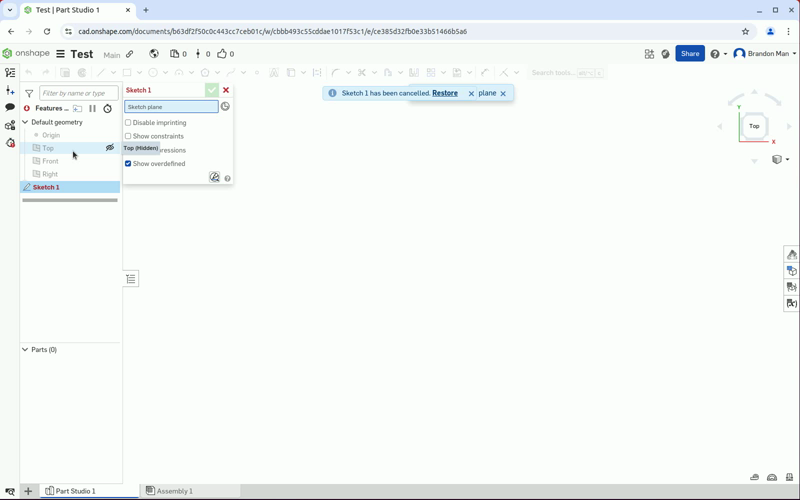
click(73, 150)
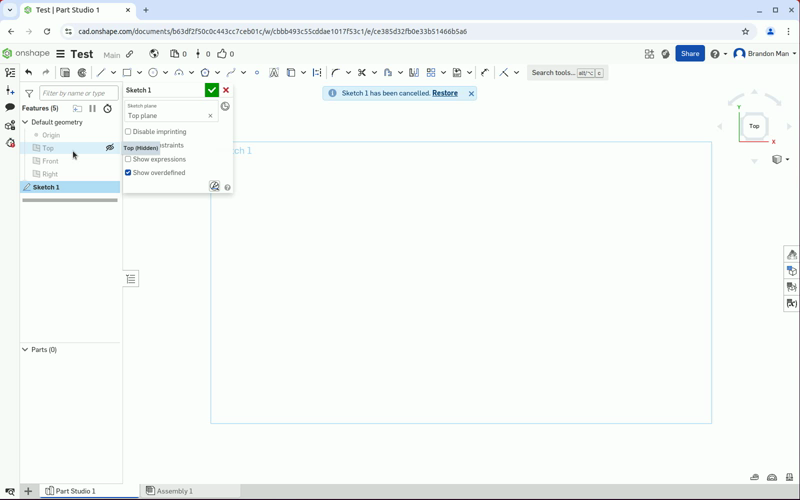
mouse_move(73, 352)
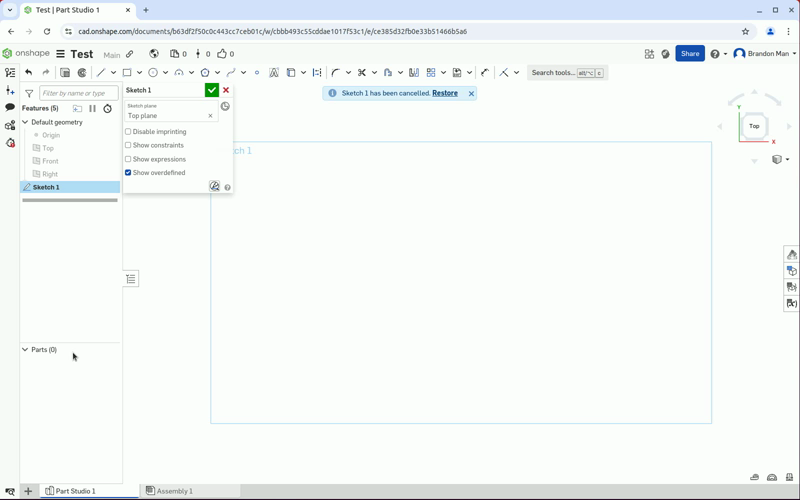
key(y)
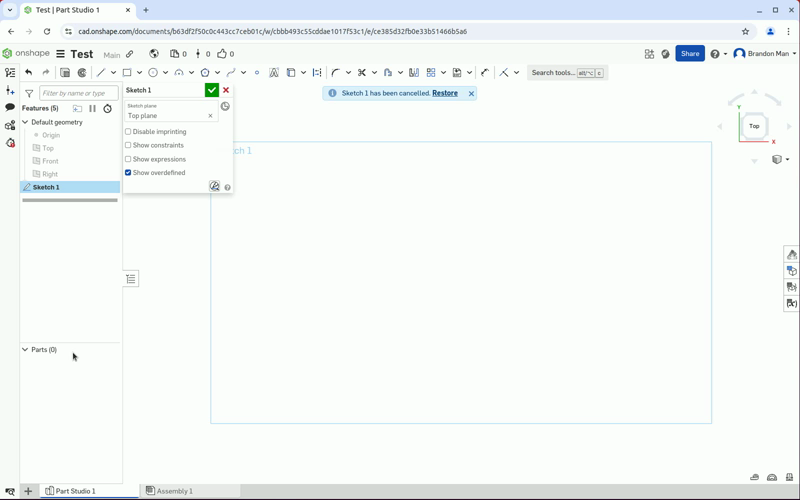
key(l)
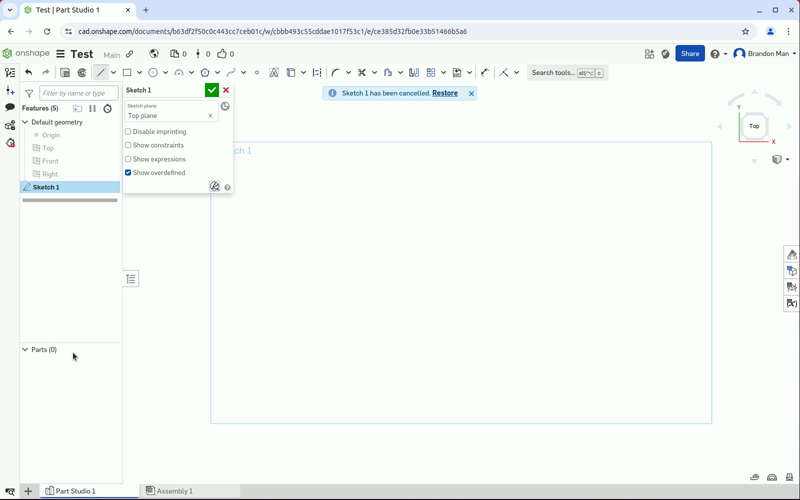
key_down(shift)
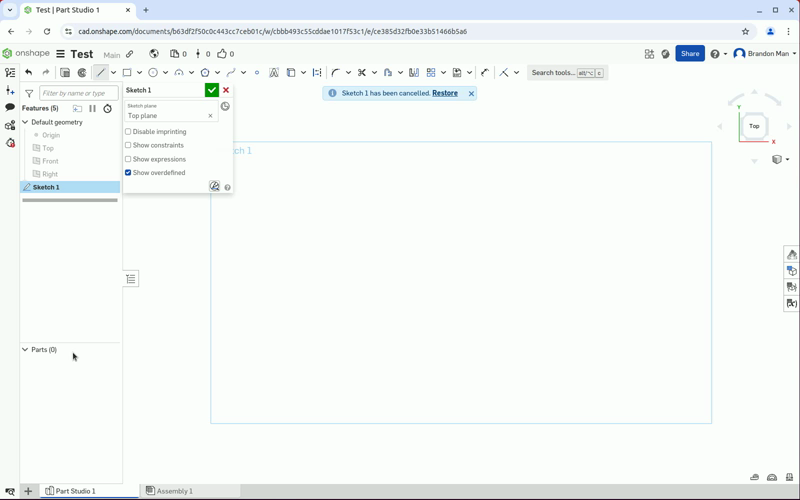
mouse_move(404, 367)
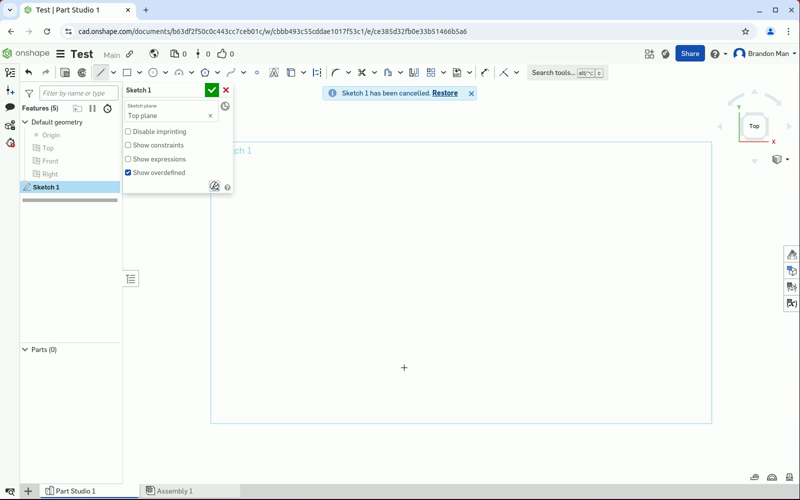
click(404, 367)
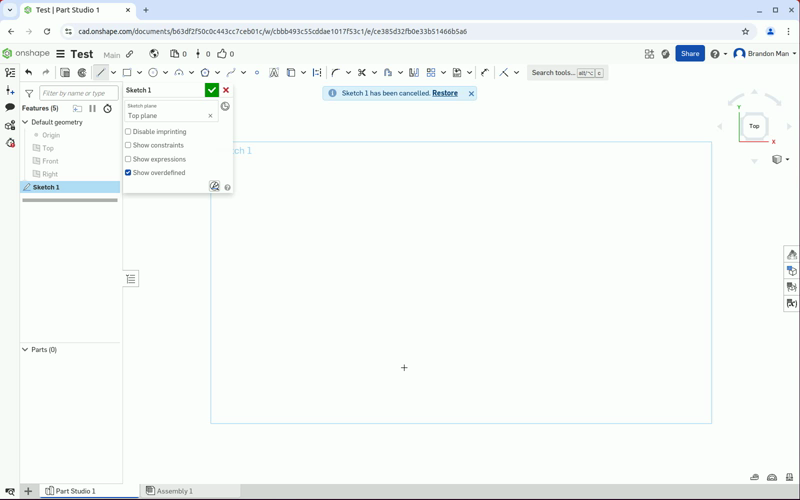
key_up(shift)
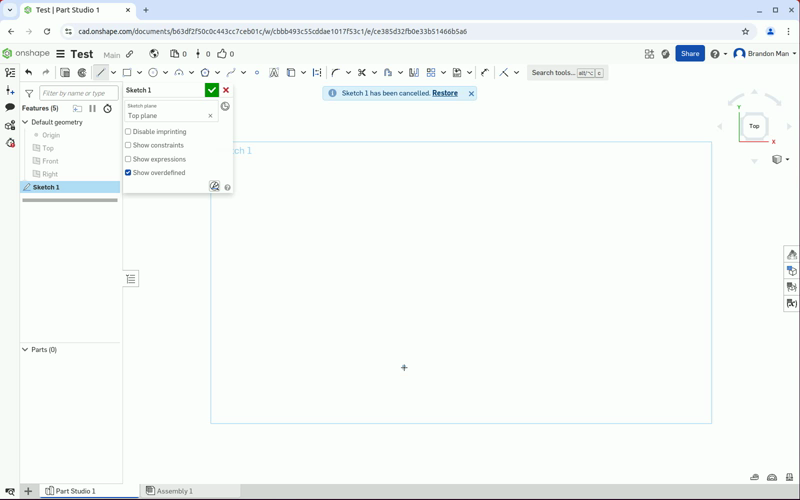
key_down(shift)
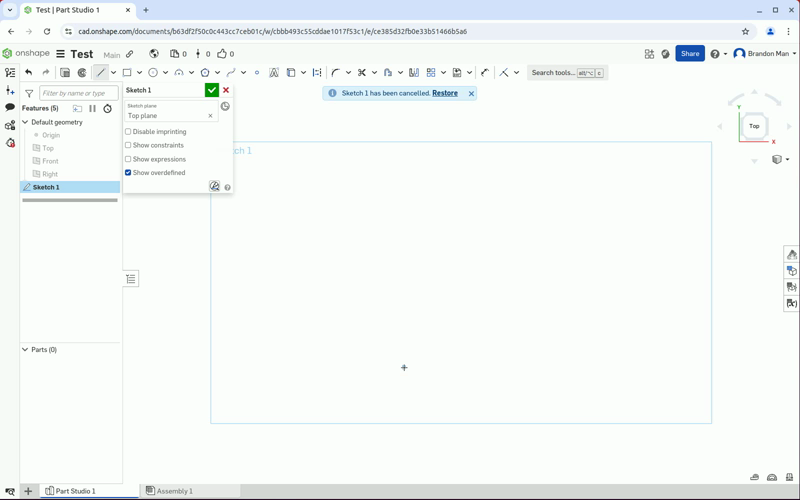
mouse_move(434, 367)
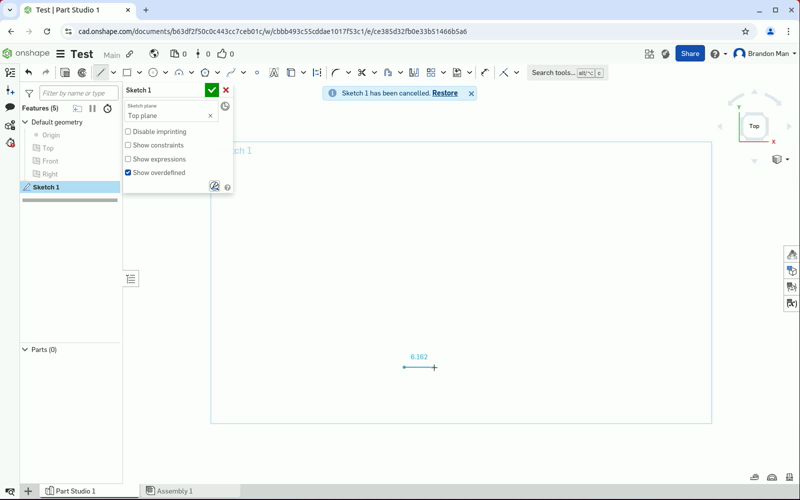
mouse_move(461, 367)
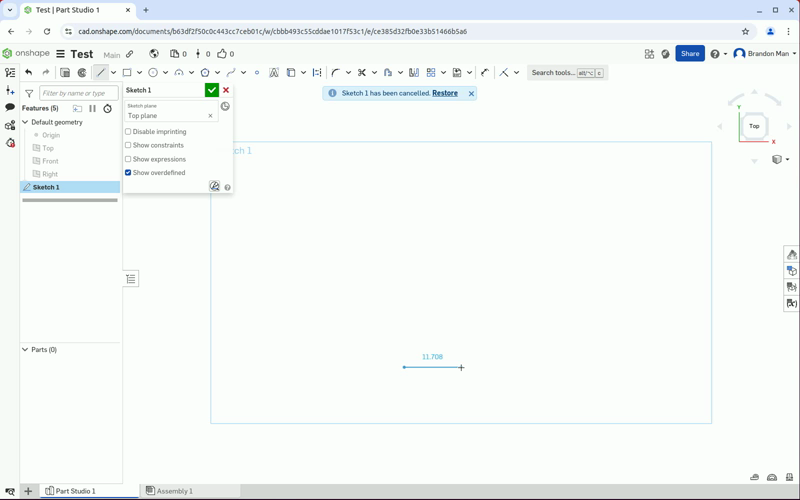
click(461, 367)
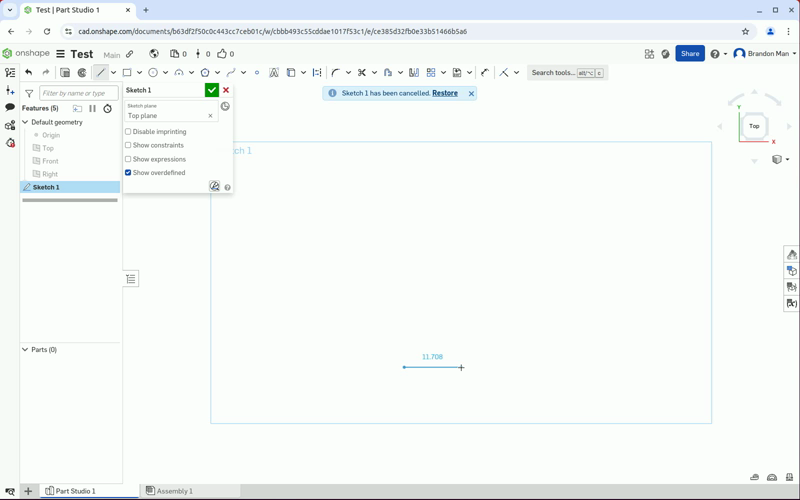
key_up(shift)
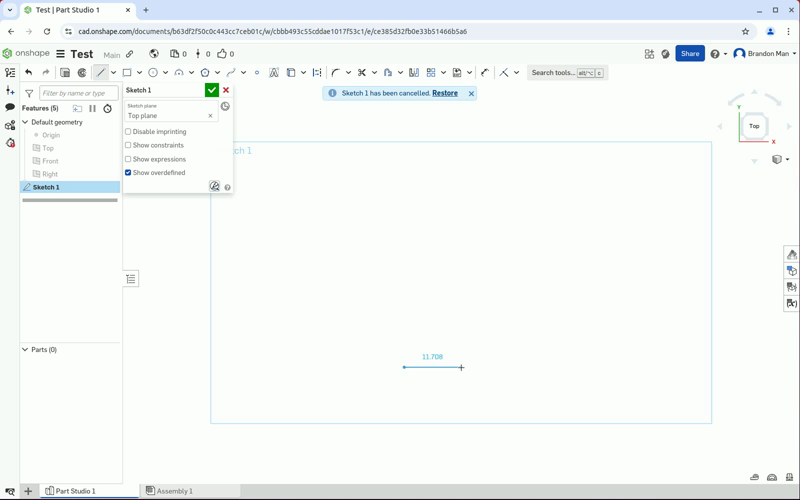
key_down(shift)
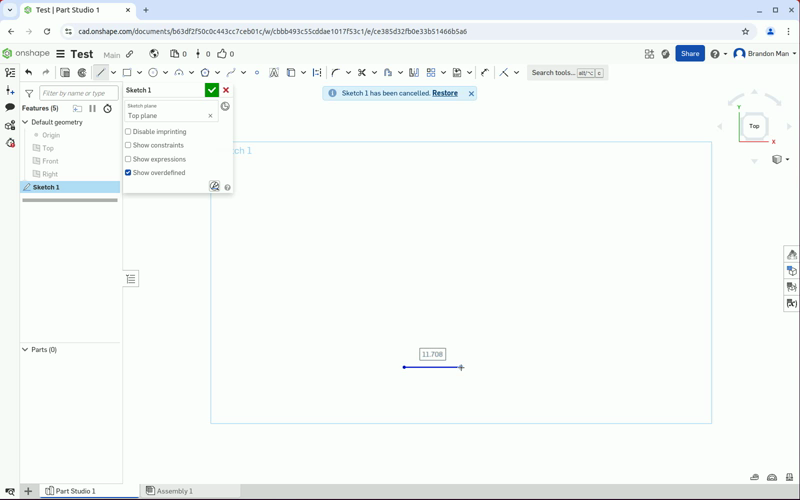
mouse_move(491, 367)
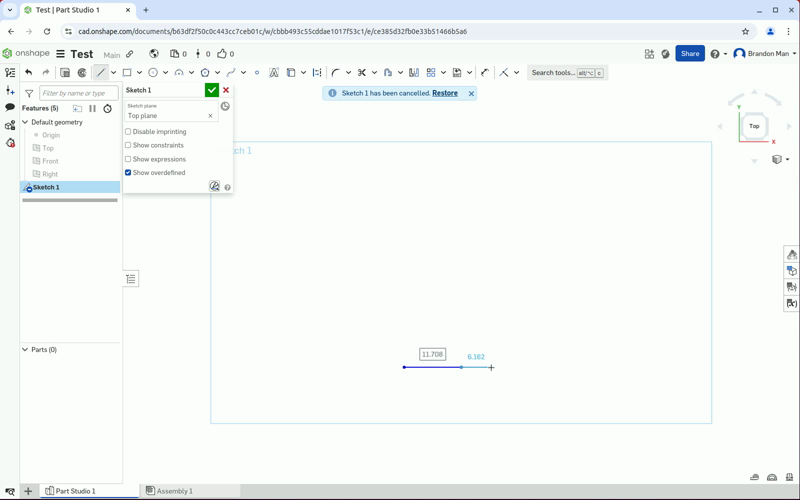
mouse_move(461, 310)
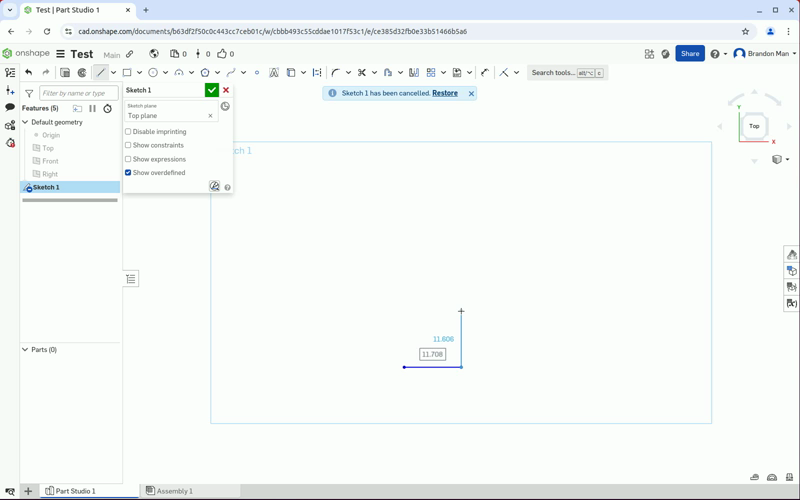
click(461, 310)
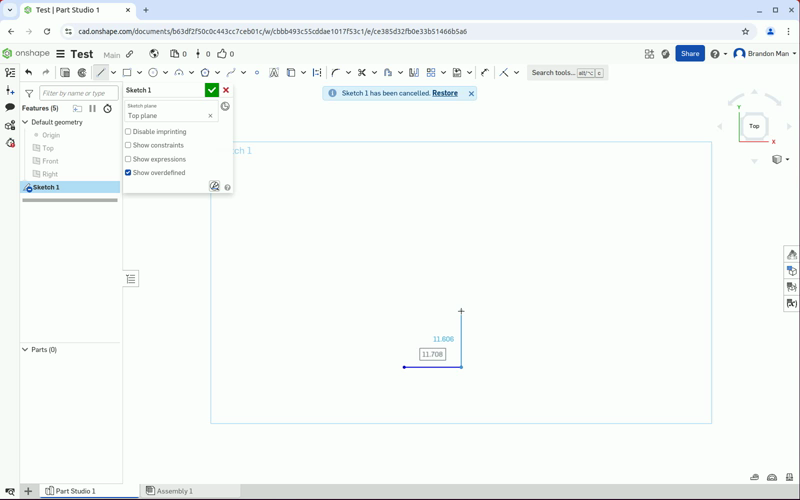
key_up(shift)
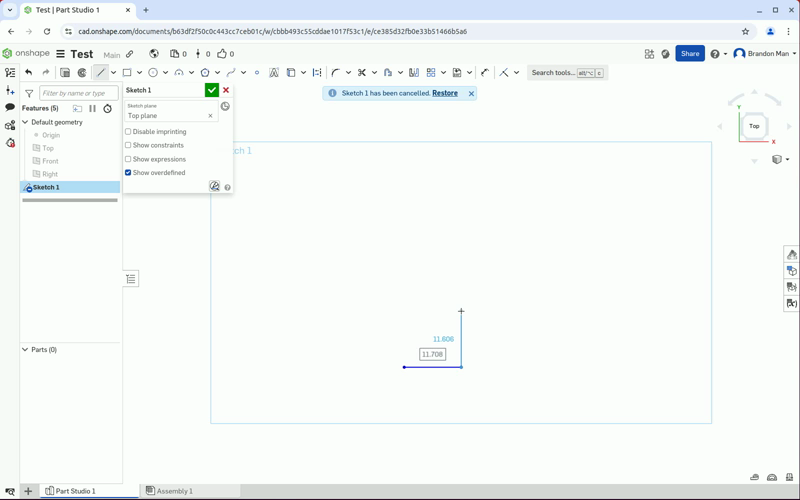
key_down(shift)
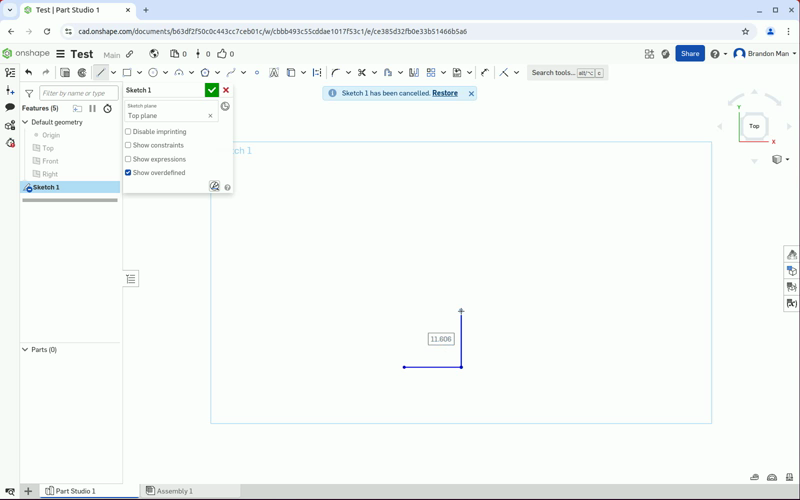
mouse_move(491, 310)
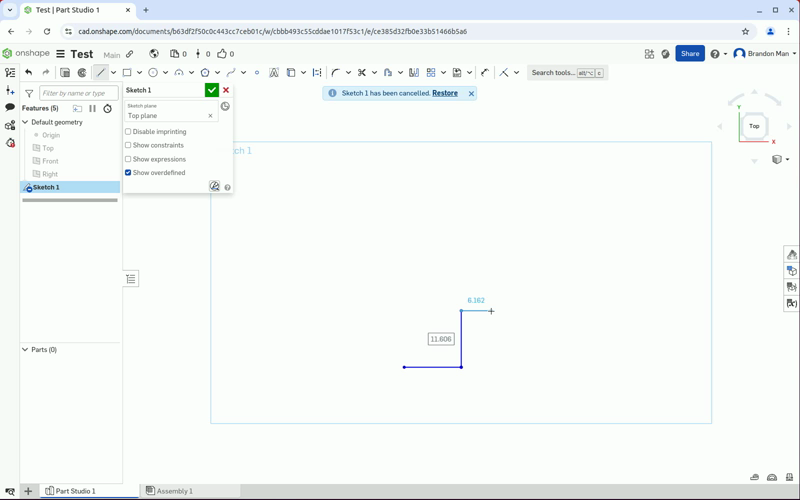
mouse_move(516, 310)
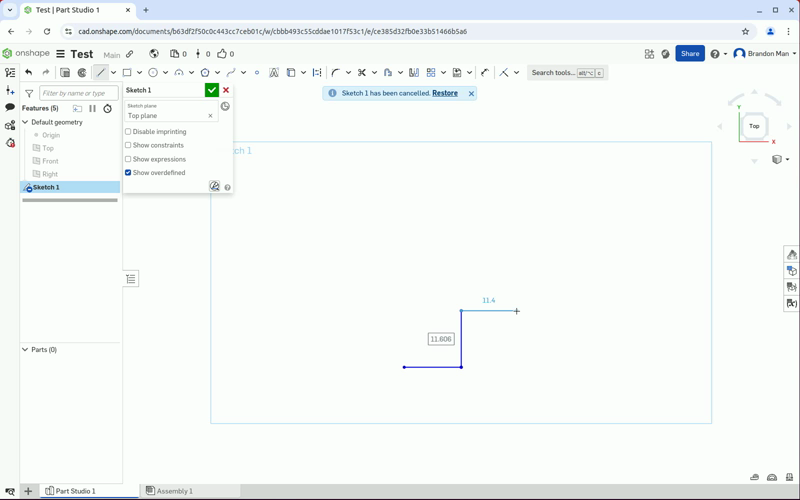
click(516, 310)
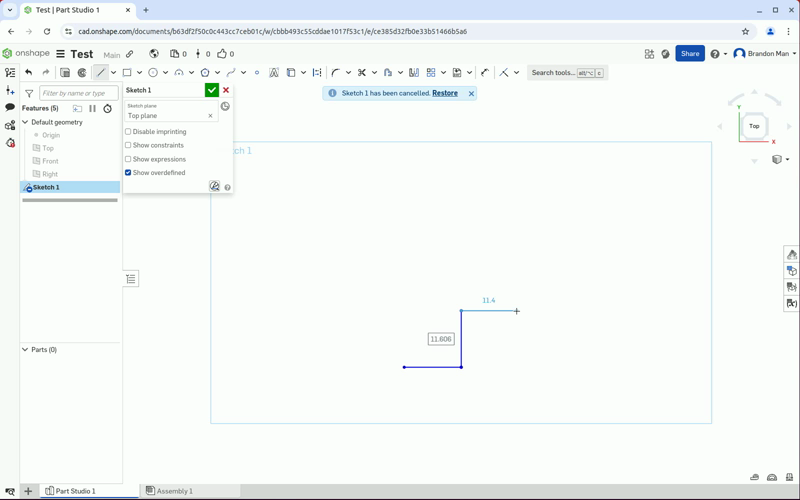
key_up(shift)
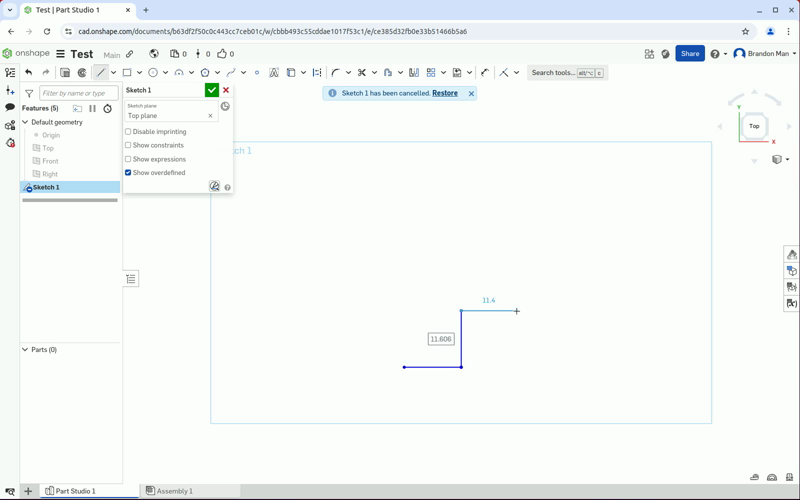
key_down(shift)
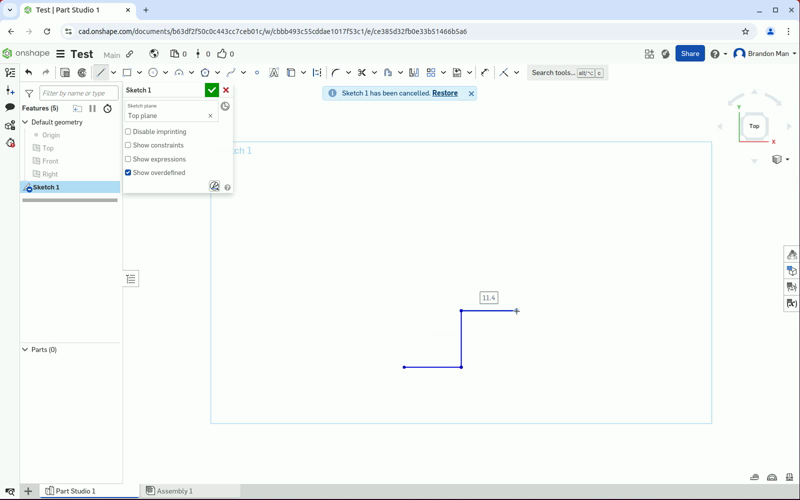
mouse_move(546, 310)
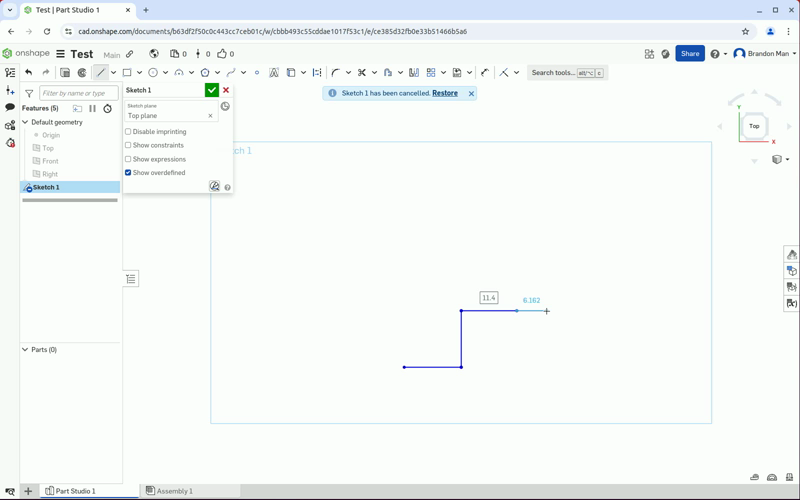
mouse_move(516, 254)
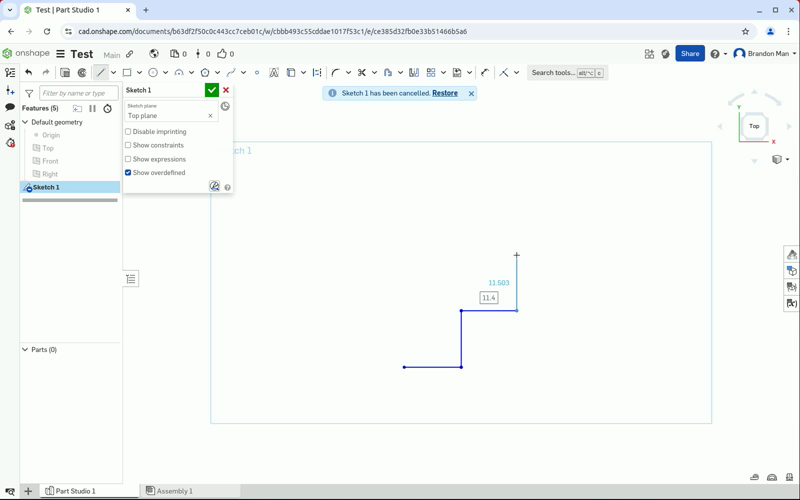
click(516, 254)
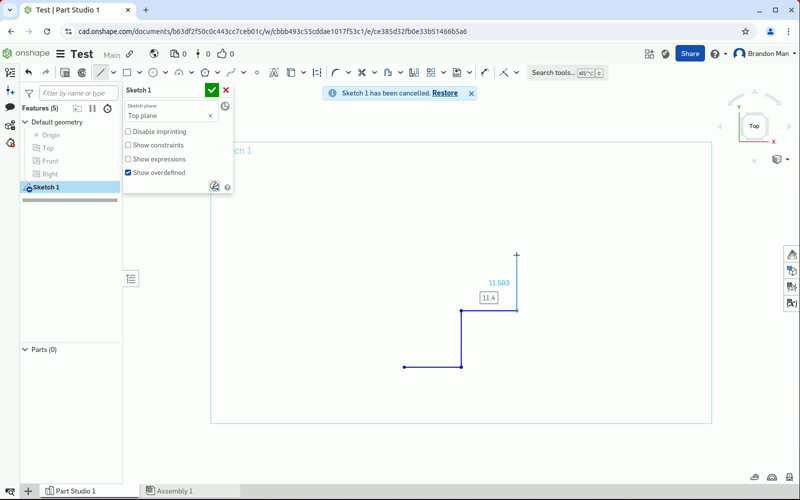
key_up(shift)
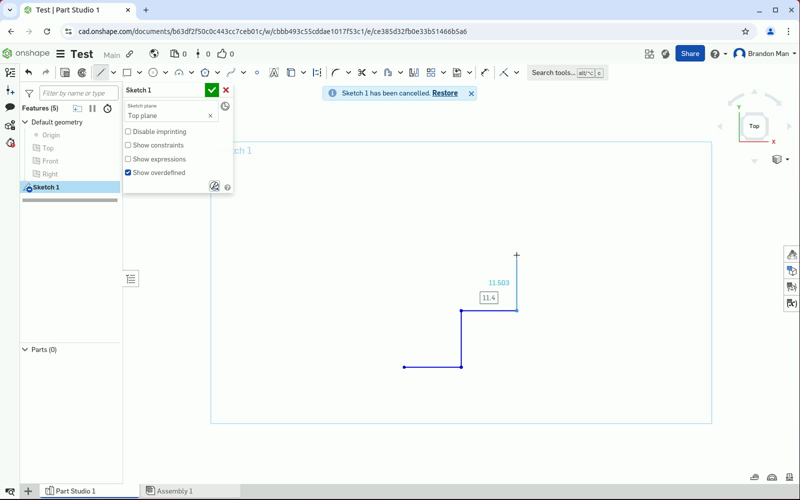
key_down(shift)
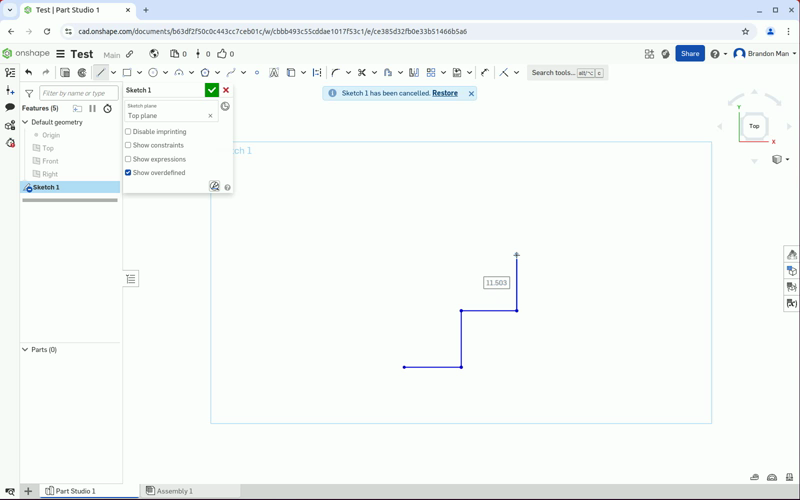
mouse_move(404, 254)
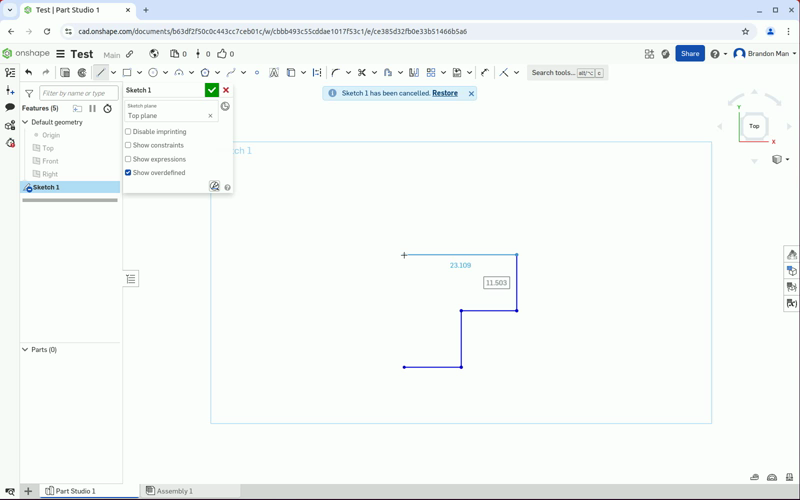
click(404, 254)
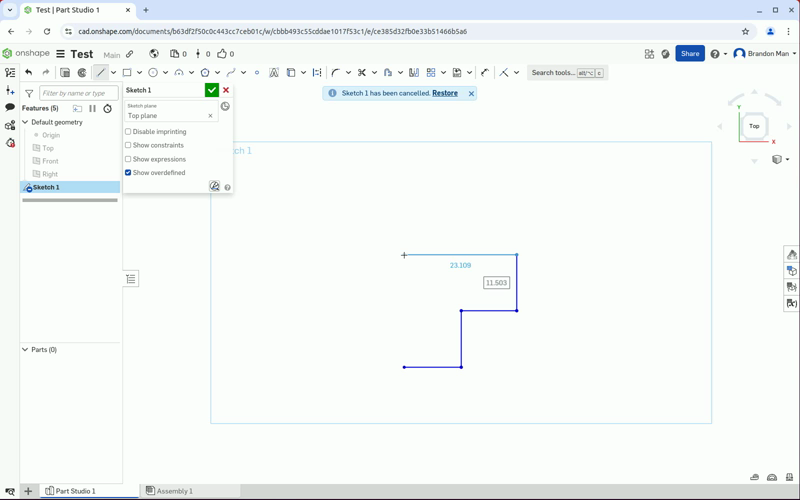
key_up(shift)
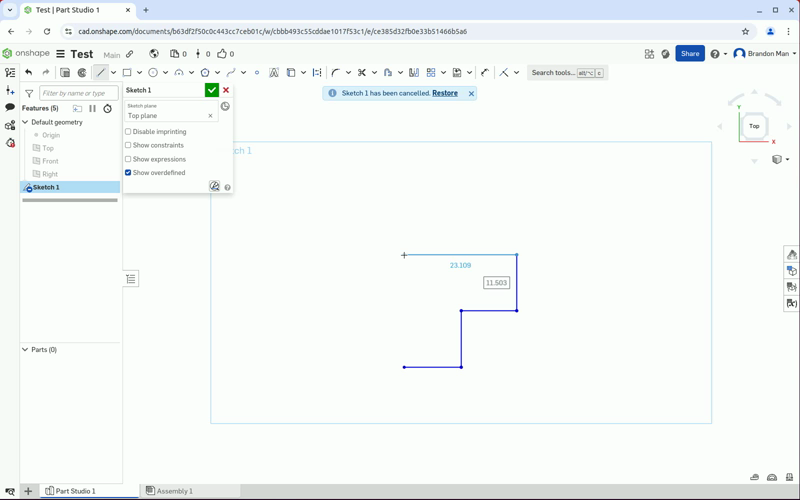
key_down(shift)
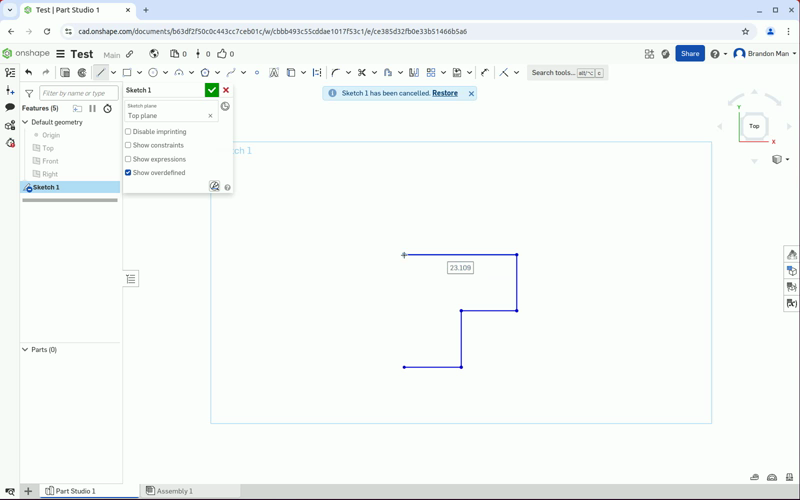
mouse_move(434, 254)
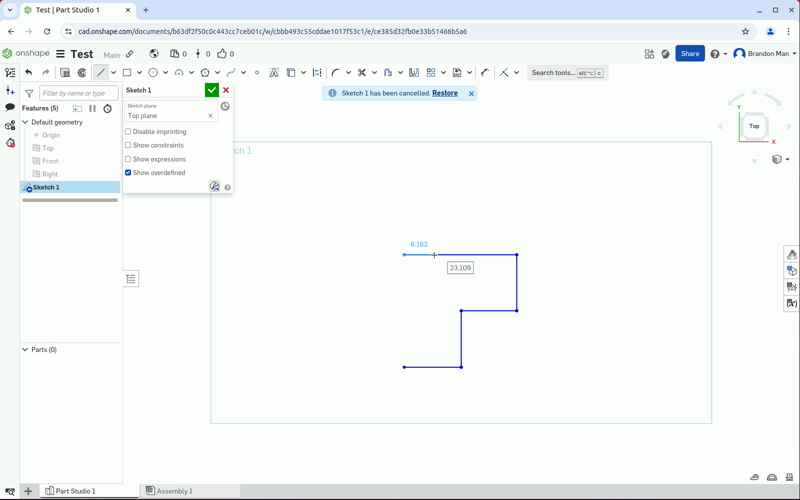
mouse_move(404, 310)
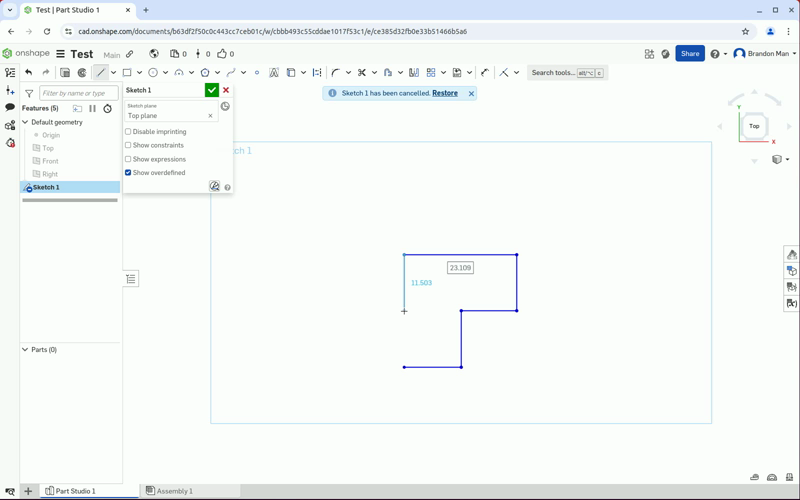
click(404, 310)
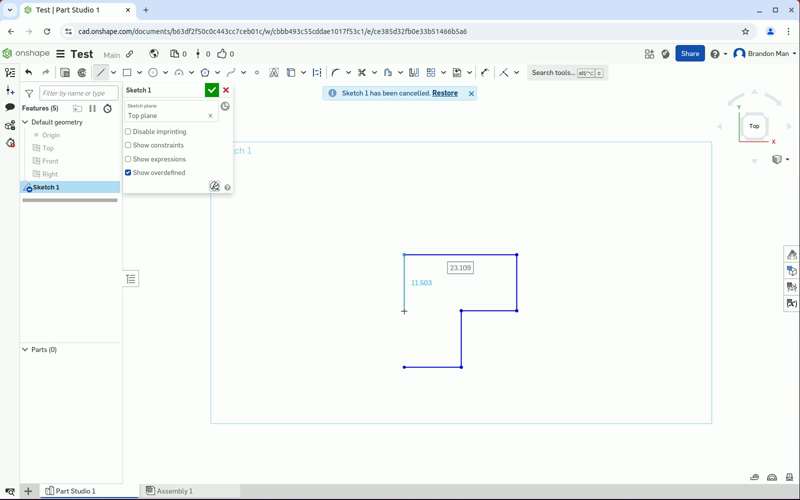
key_up(shift)
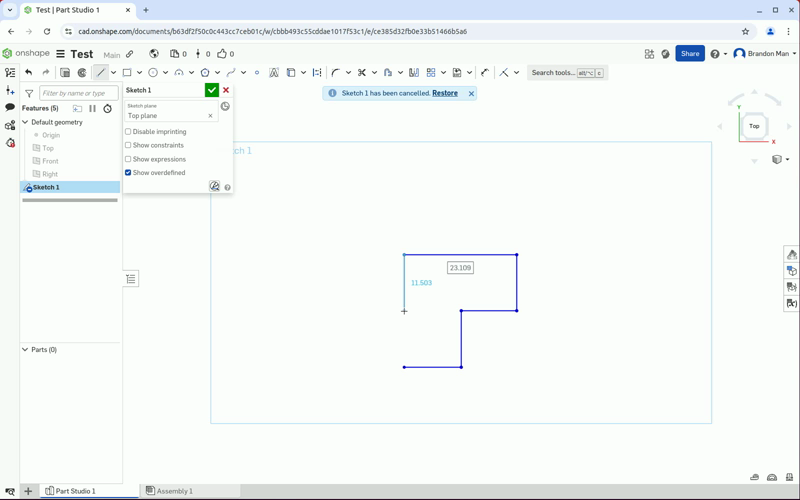
mouse_move(434, 310)
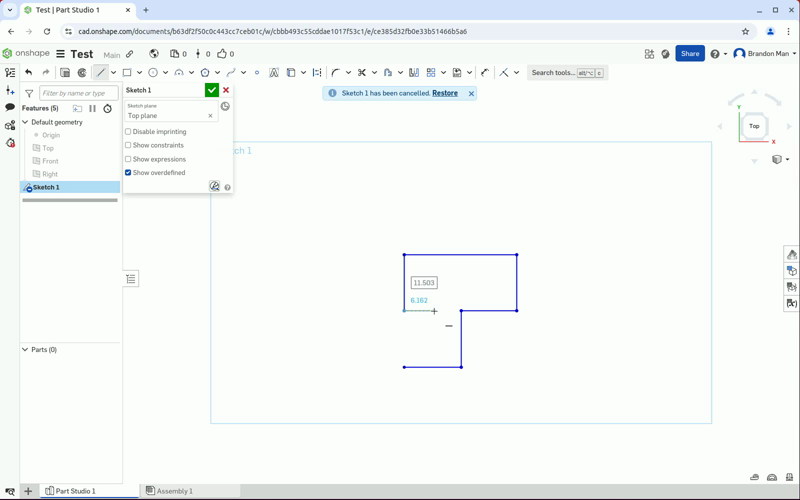
key_down(shift)
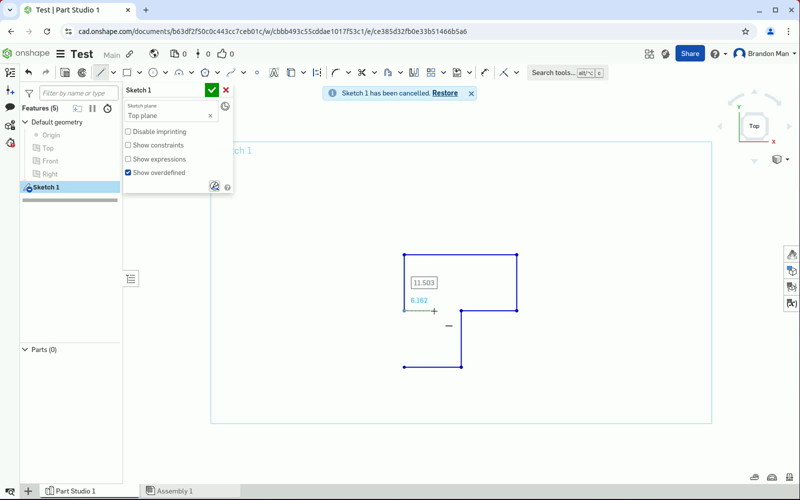
mouse_move(404, 367)
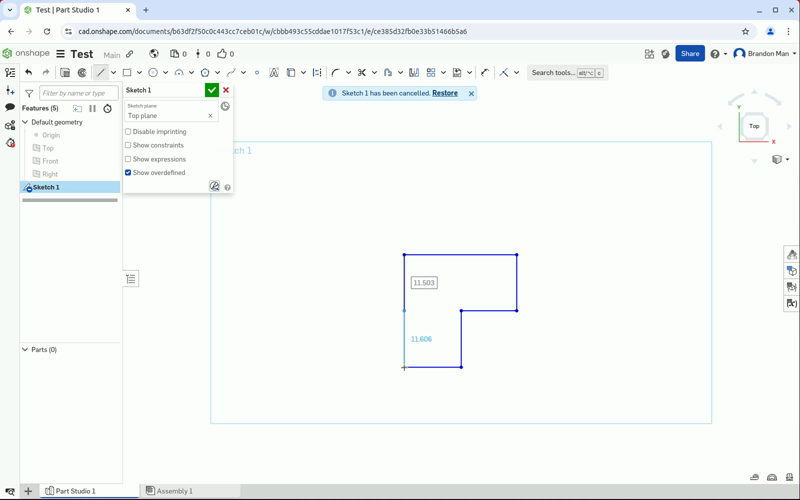
key_up(shift)
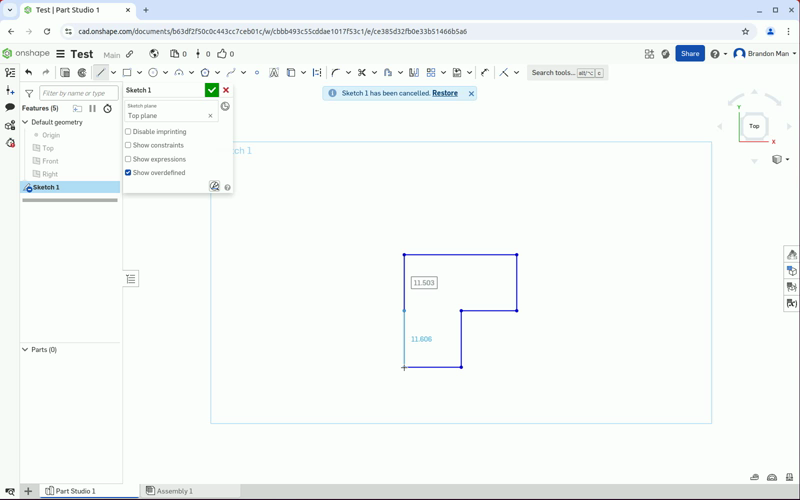
click(404, 367)
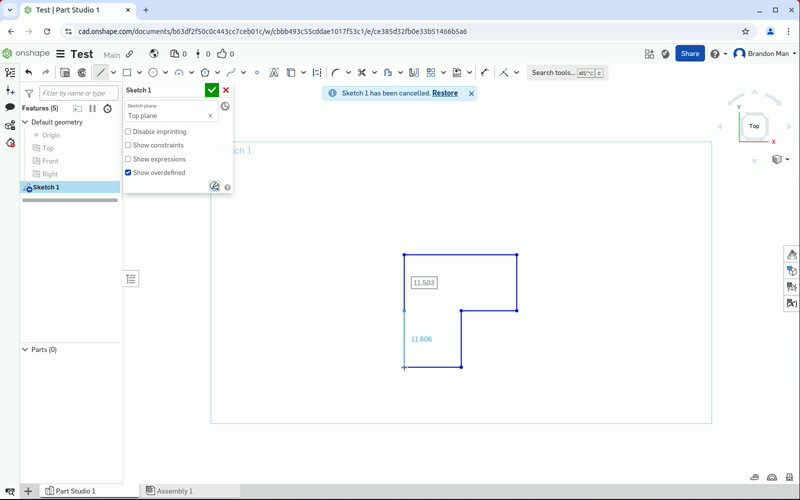
key(esc)
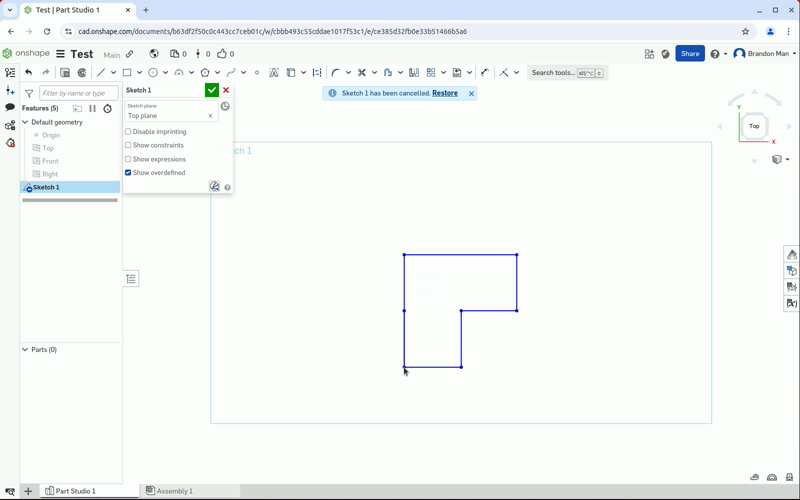
mouse_move(471, 281)
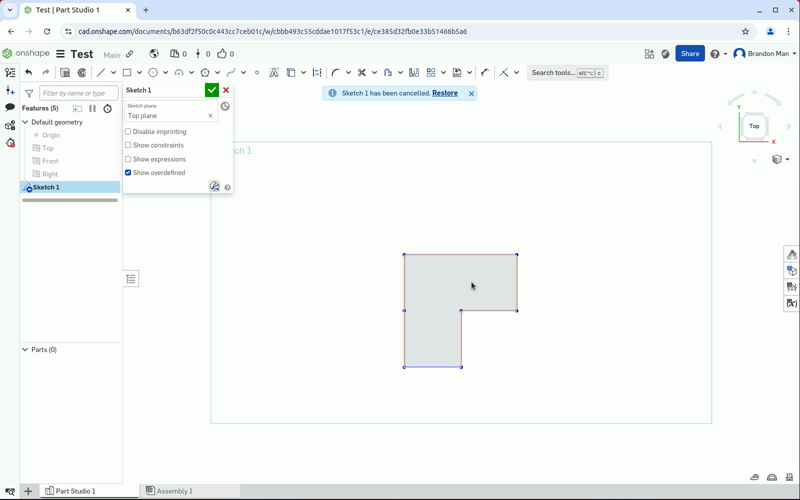
click(471, 281)
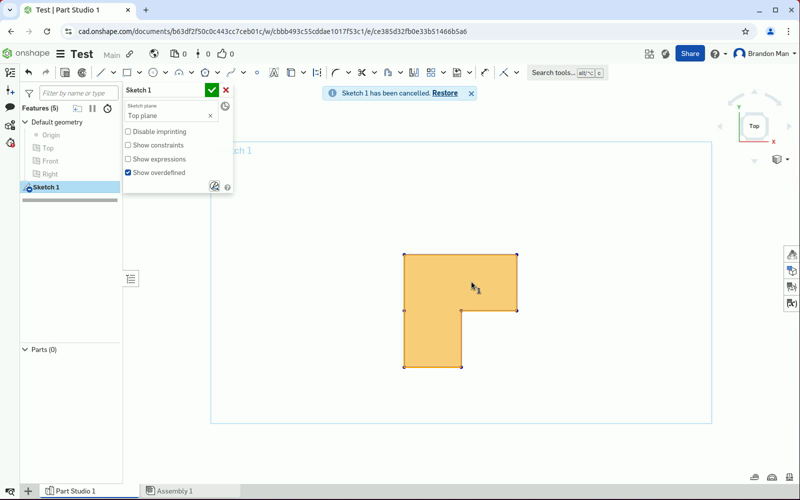
mouse_move(73, 352)
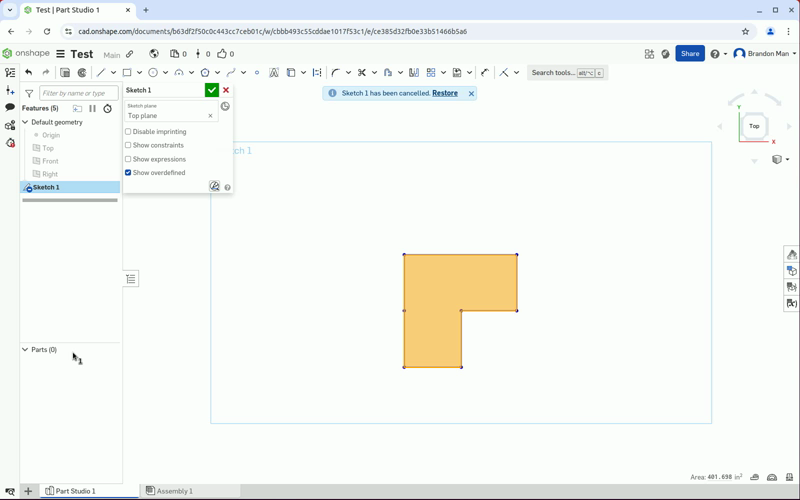
key(shift+y)
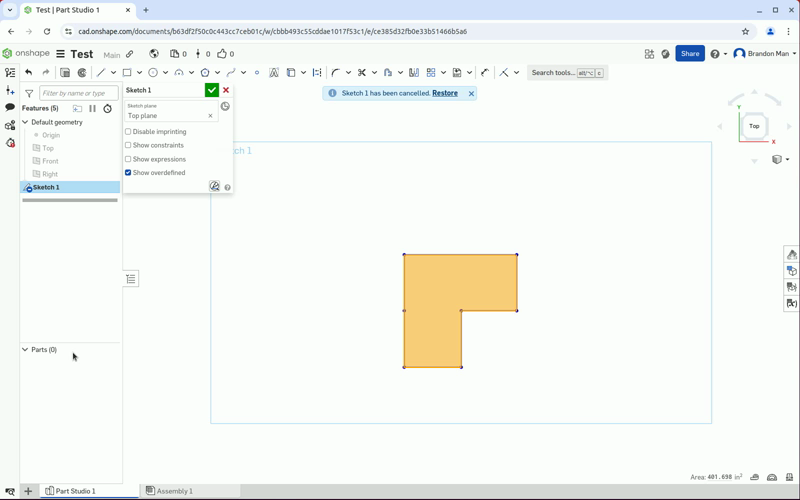
key(shift+e)
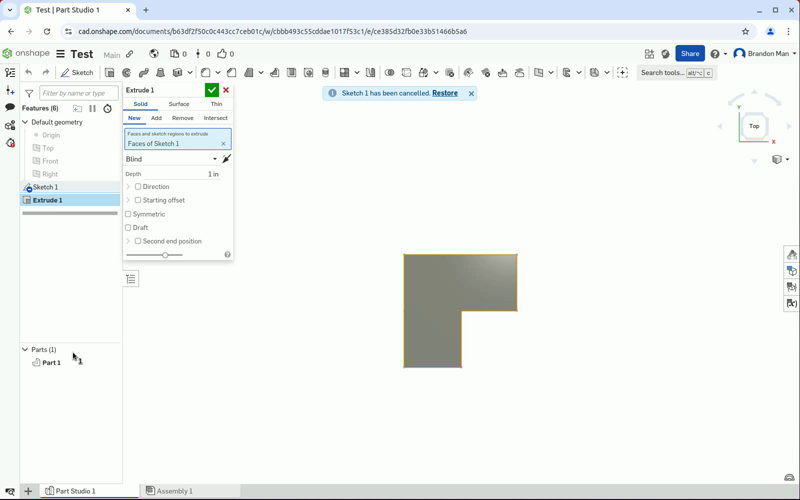
mouse_move(143, 106)
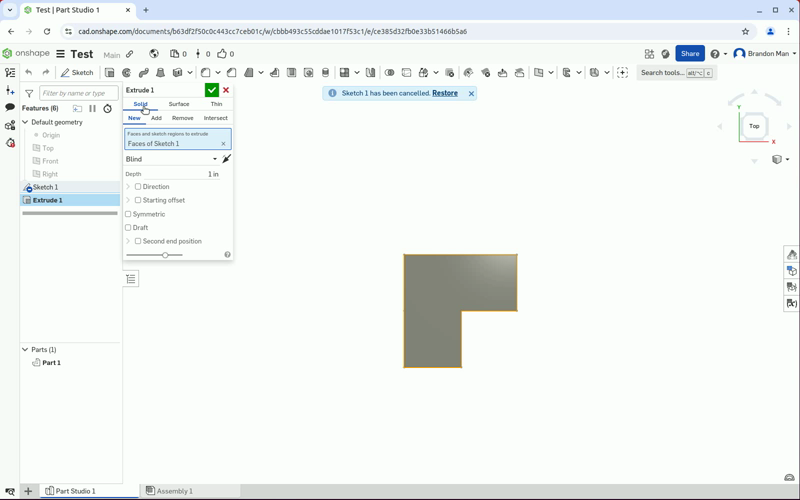
click(143, 106)
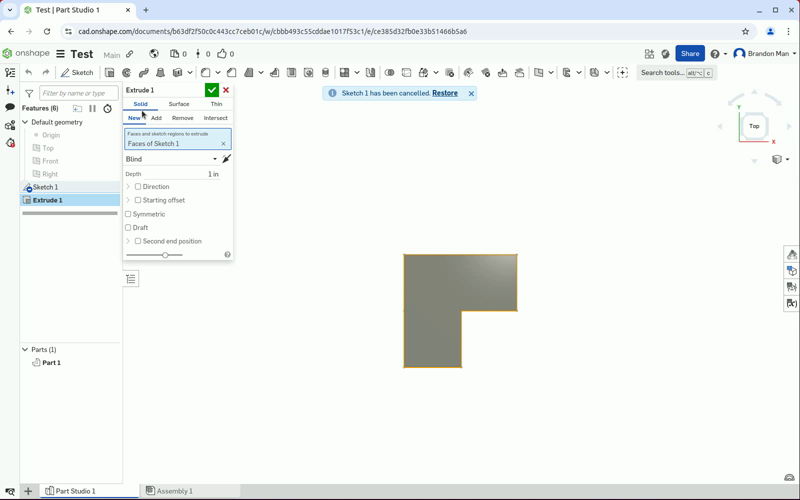
mouse_move(137, 120)
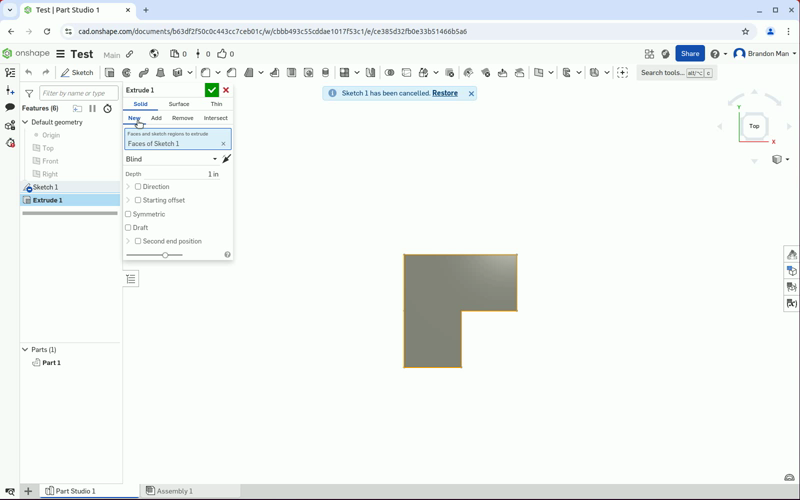
click(137, 120)
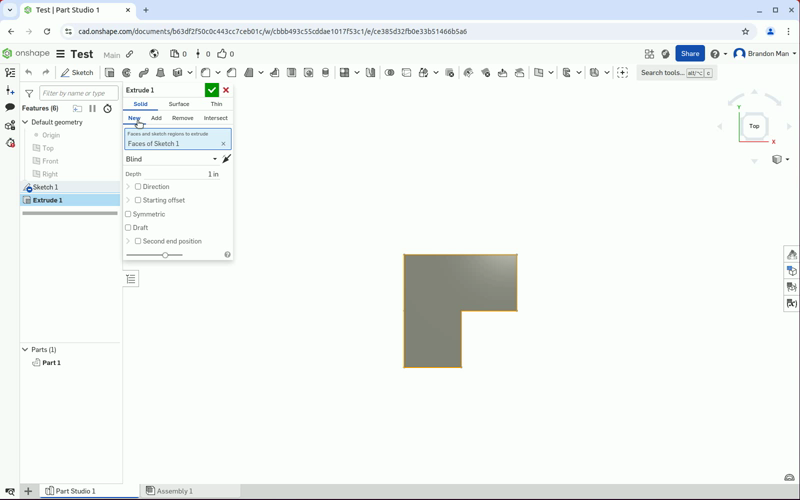
key(tab, 4)
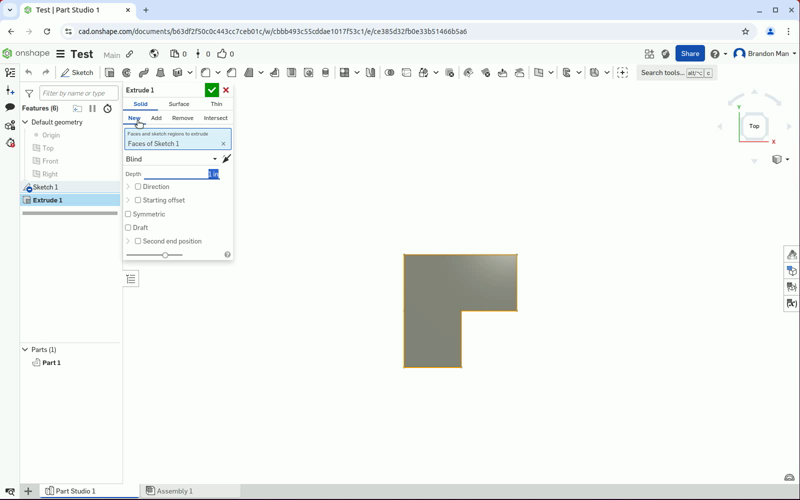
text(11.554)
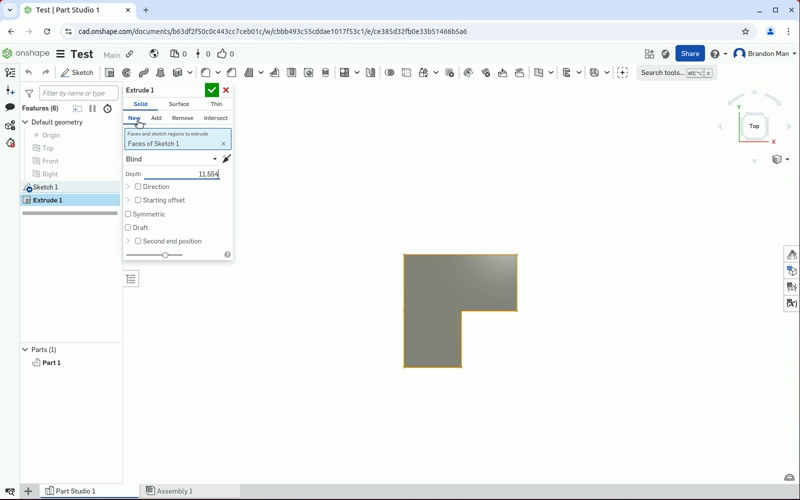
key(enter)
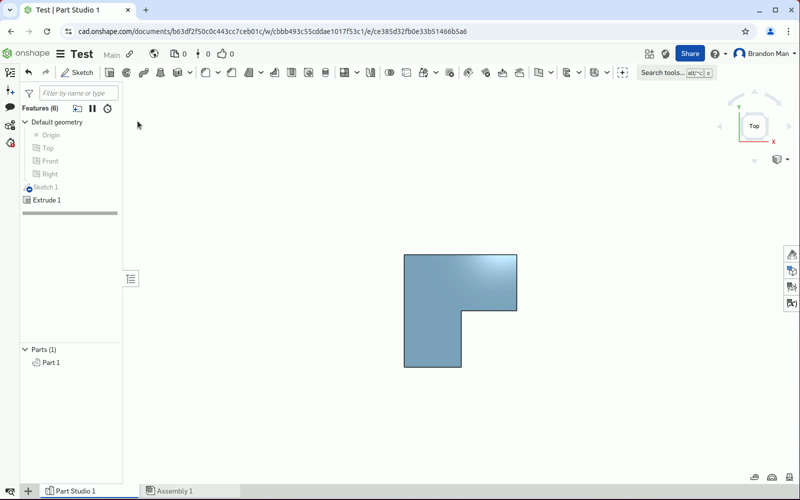
key(shift+h)
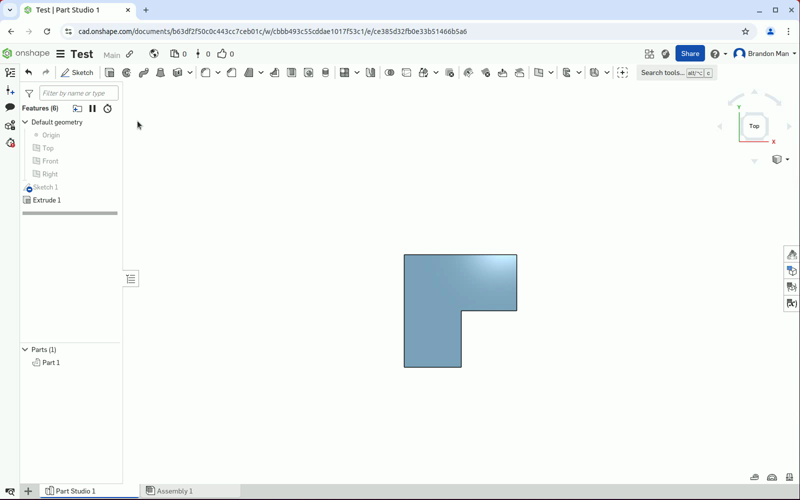
key(shift+h)
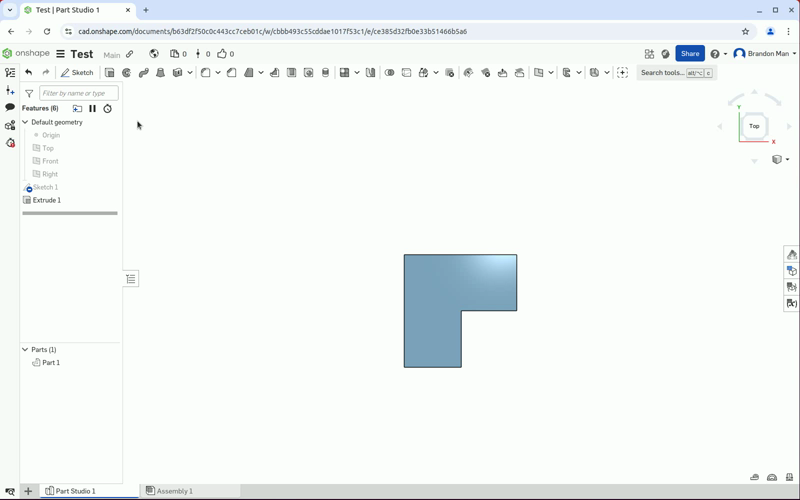
mouse_move(73, 189)
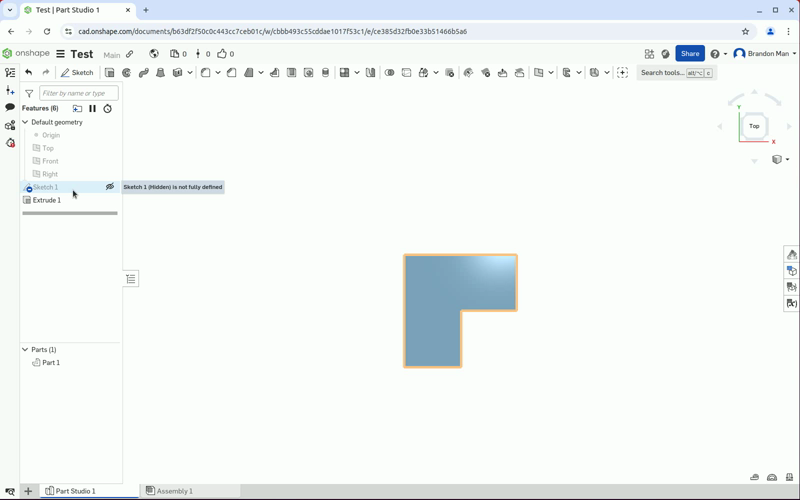
click(73, 189)
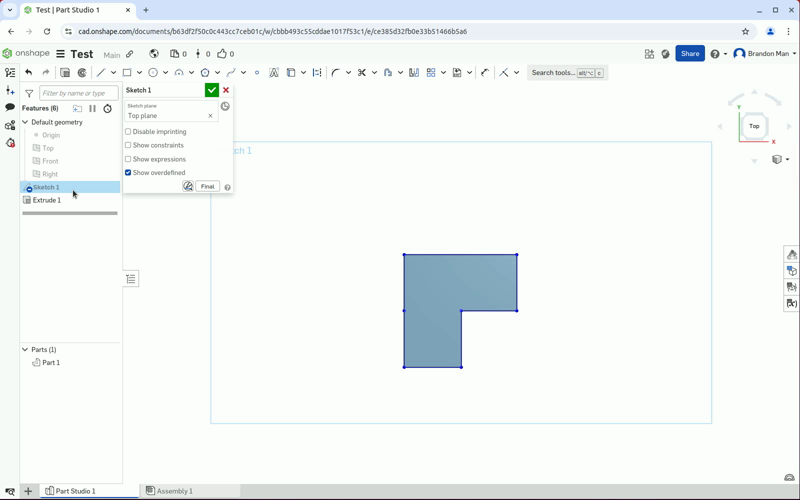
mouse_move(229, 92)
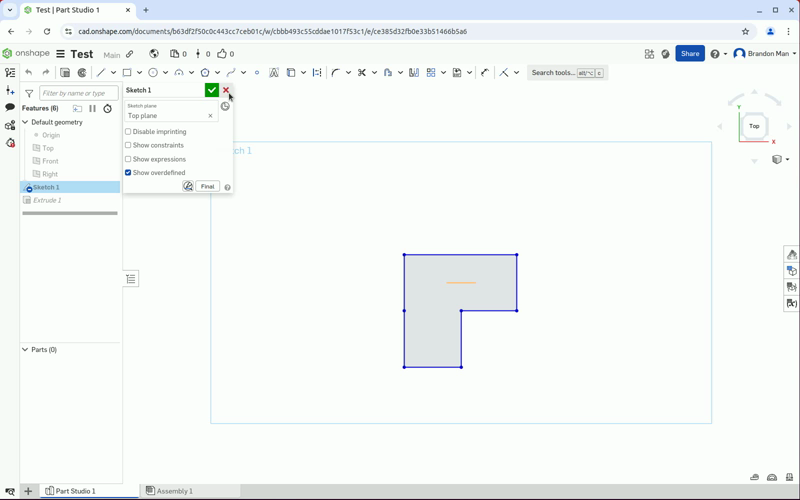
click(229, 92)
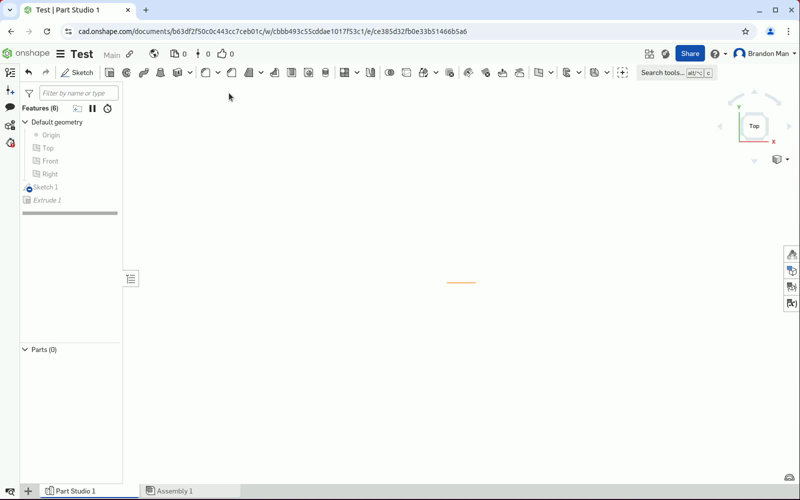
mouse_move(541, 75)
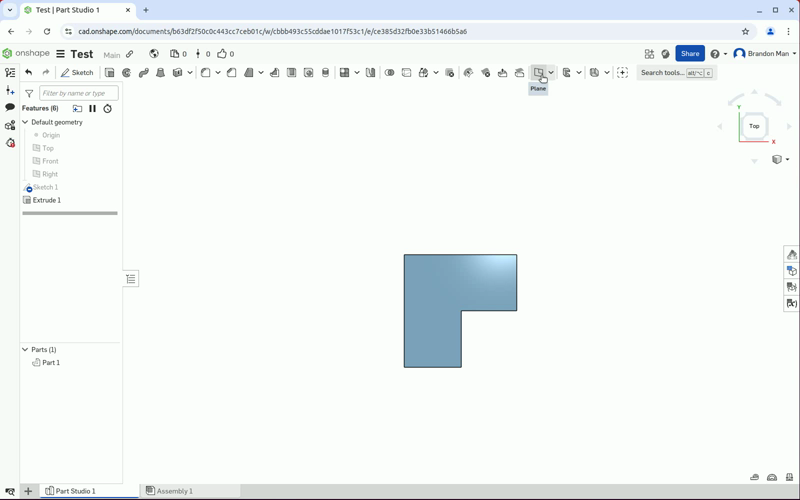
click(541, 75)
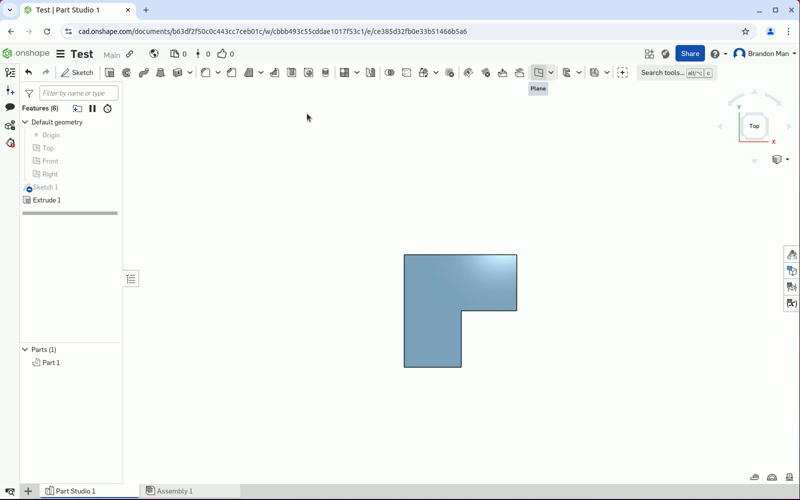
mouse_move(73, 150)
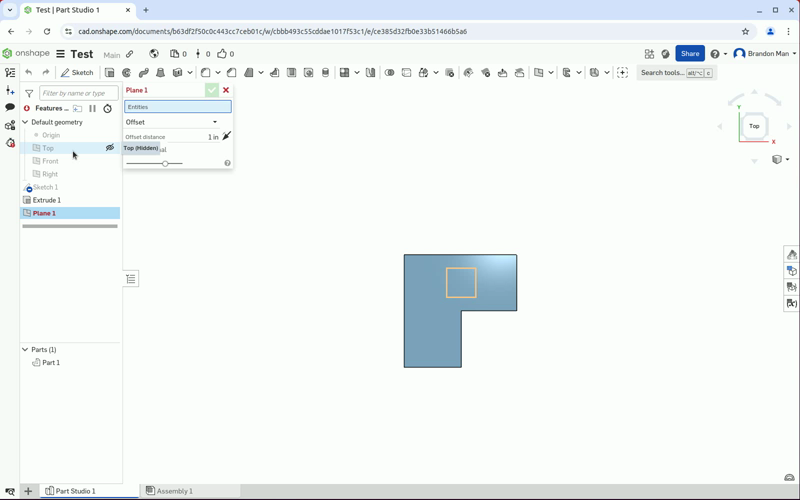
click(73, 150)
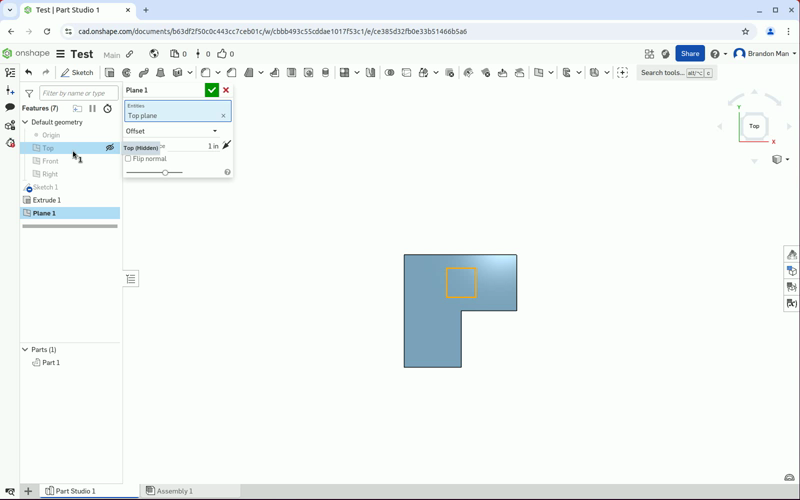
key(tab, 2)
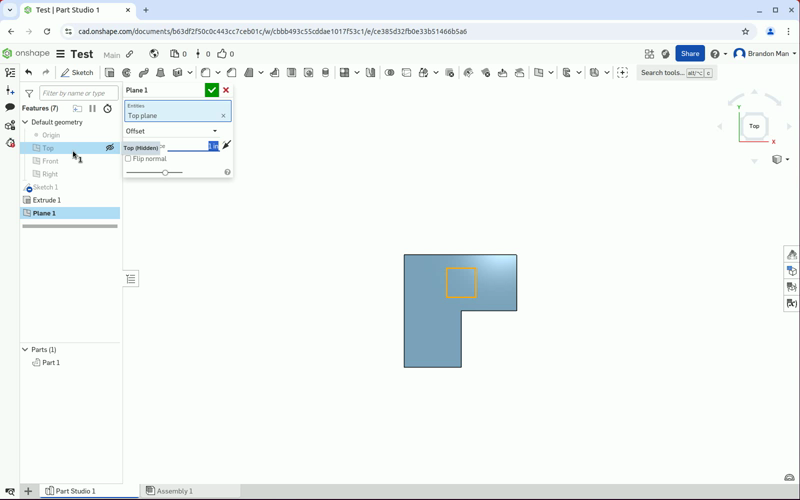
text(11.554)
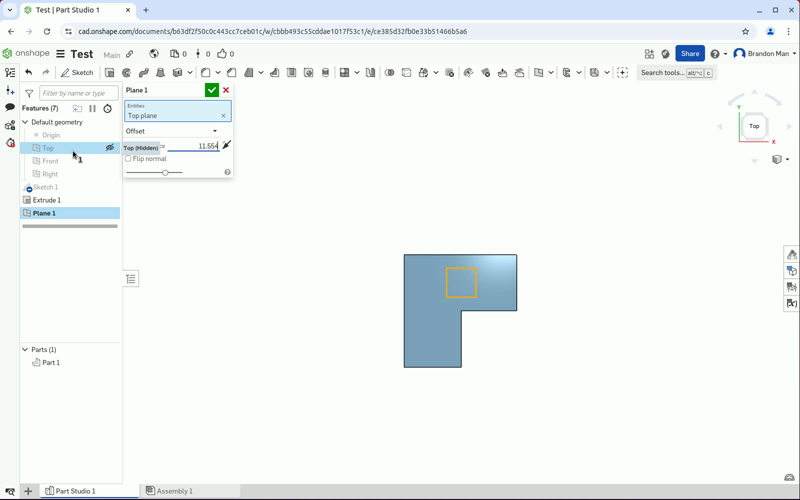
key(enter, 2)
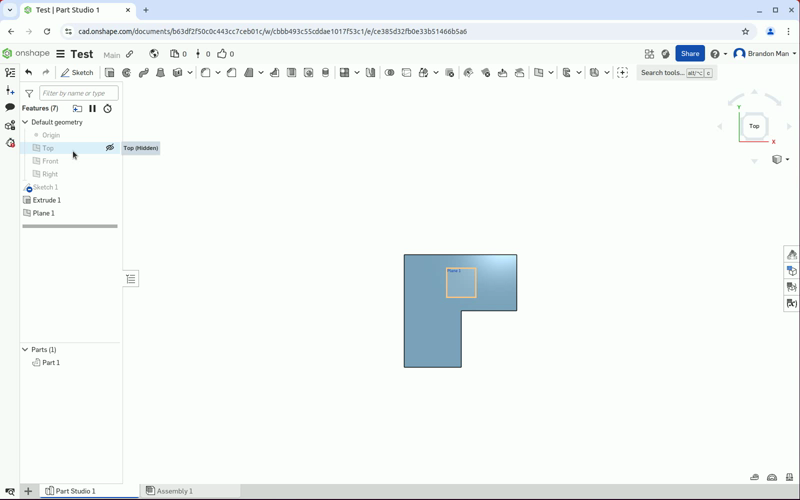
key(shift+s)
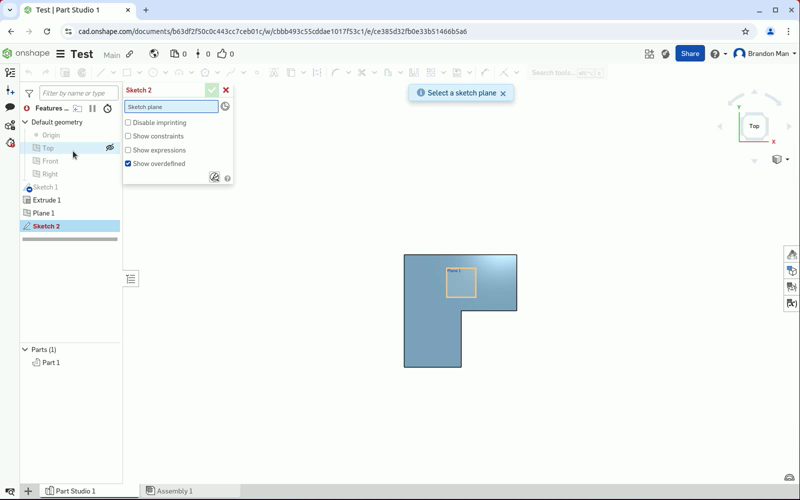
mouse_move(73, 215)
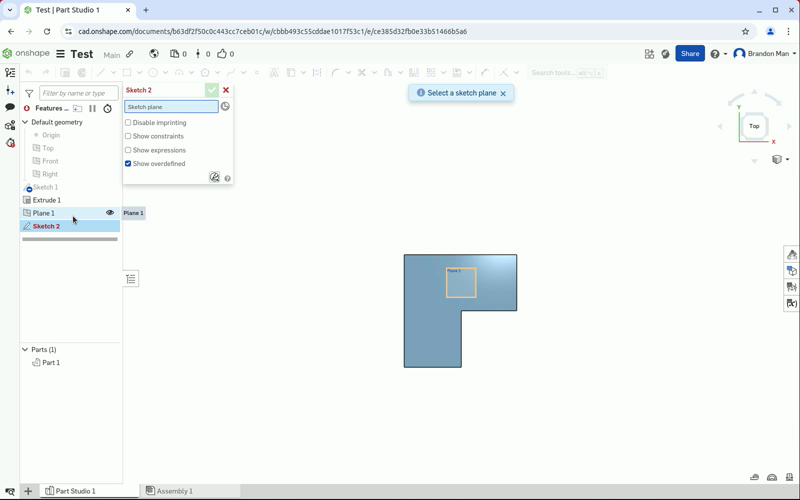
click(73, 215)
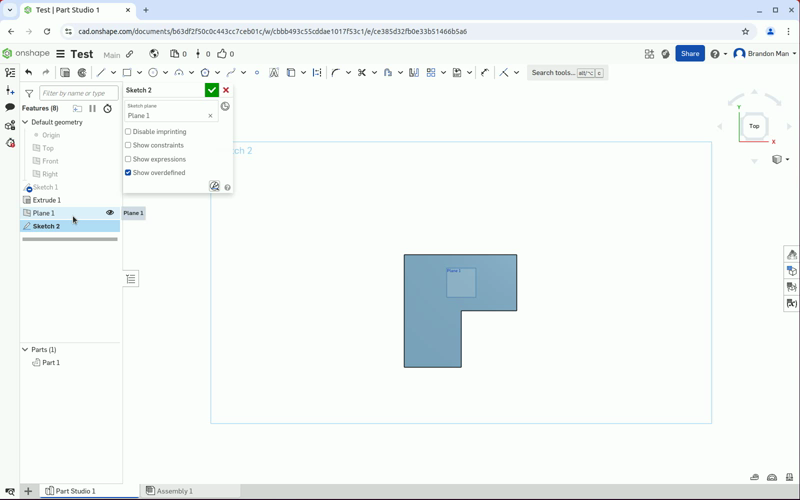
mouse_move(73, 352)
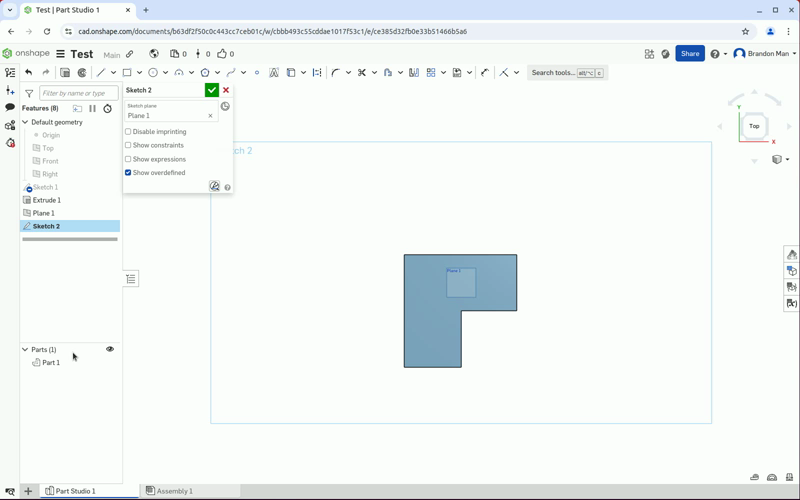
key(y)
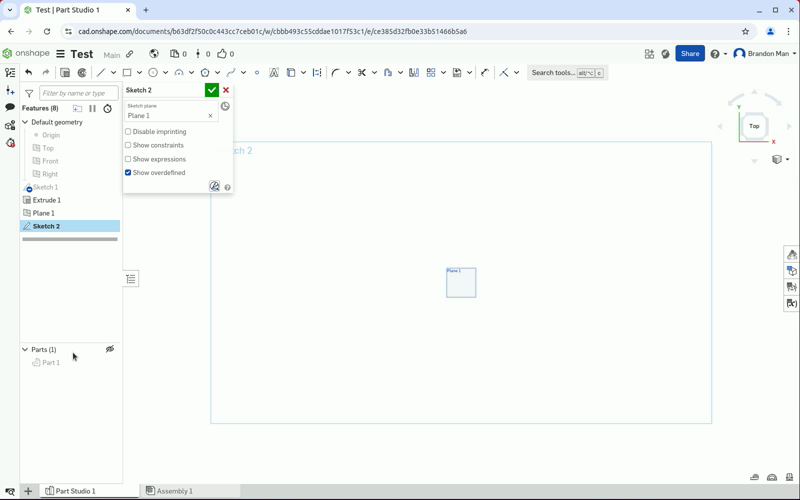
key(l)
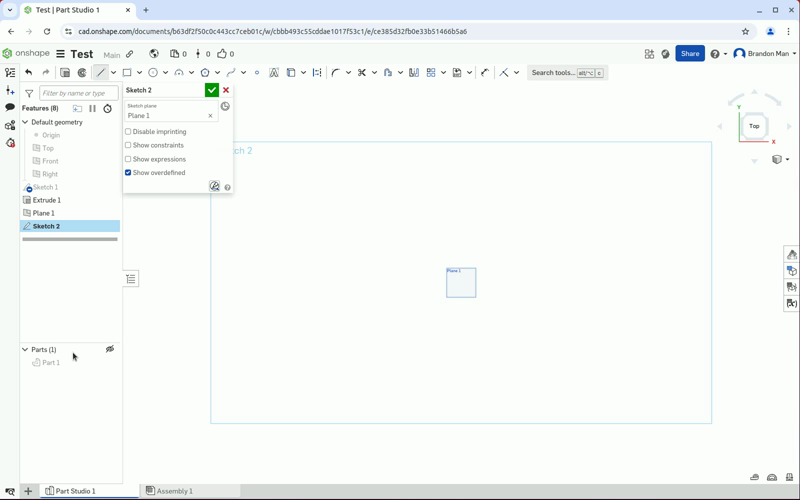
key_down(shift)
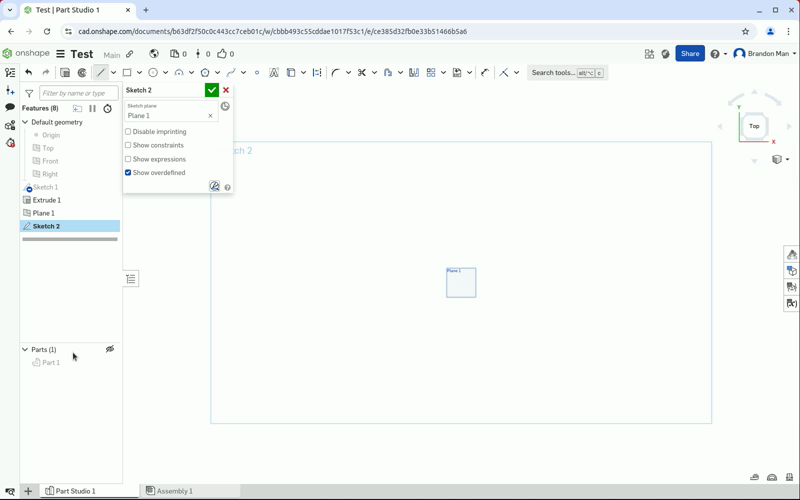
mouse_move(404, 311)
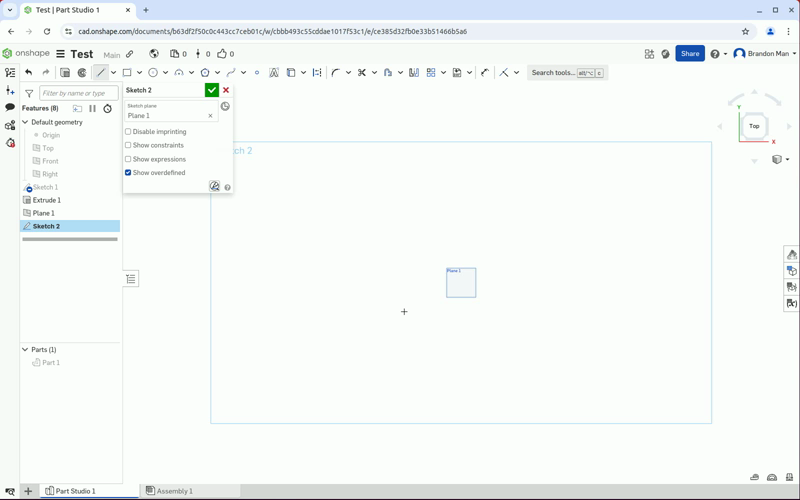
click(404, 311)
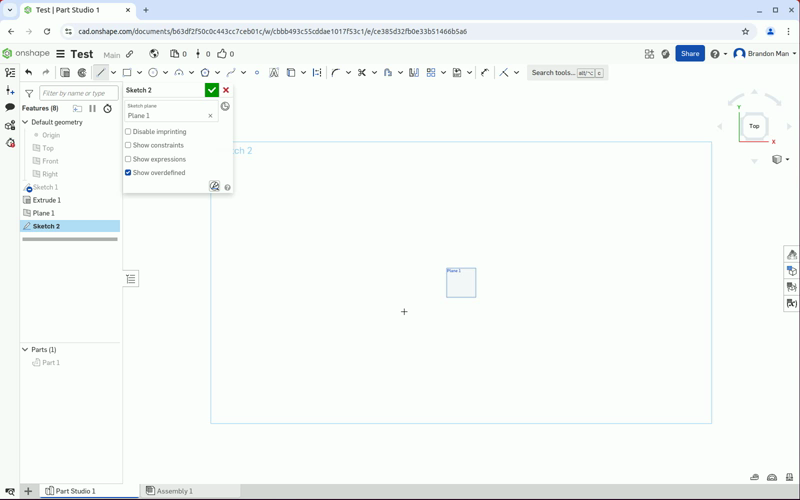
key_up(shift)
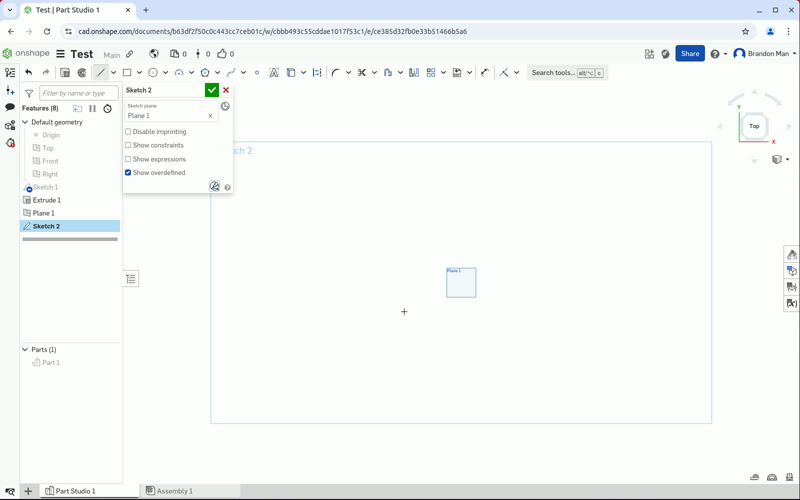
key_down(shift)
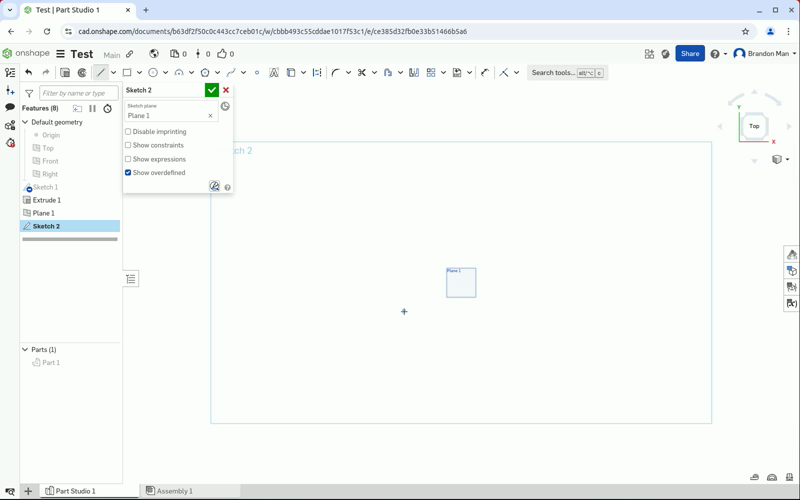
mouse_move(434, 311)
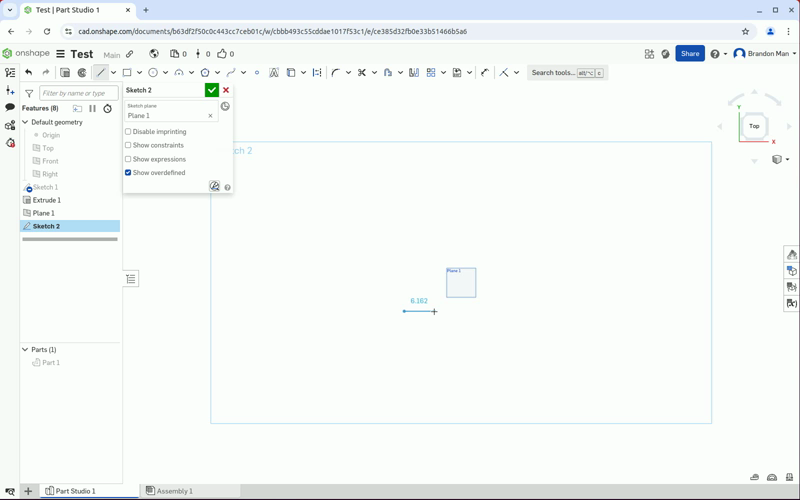
mouse_move(461, 311)
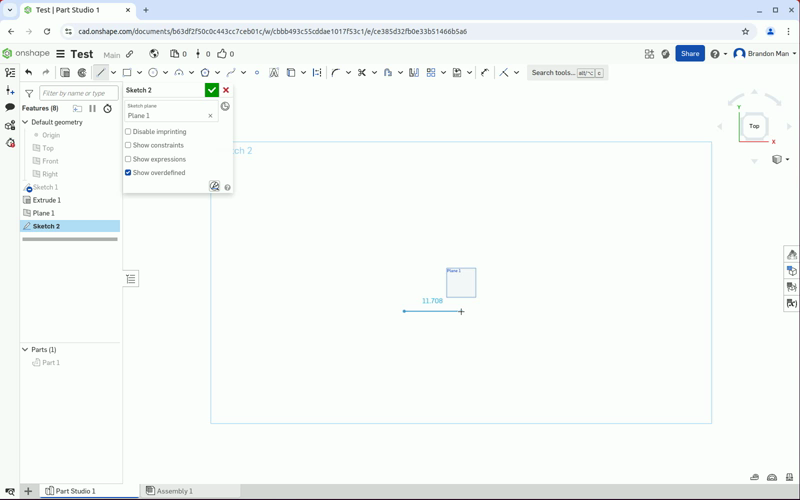
click(461, 311)
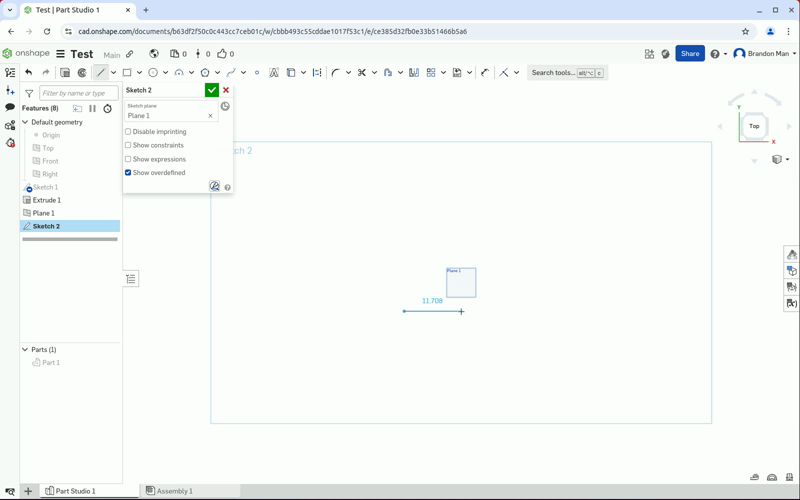
key_up(shift)
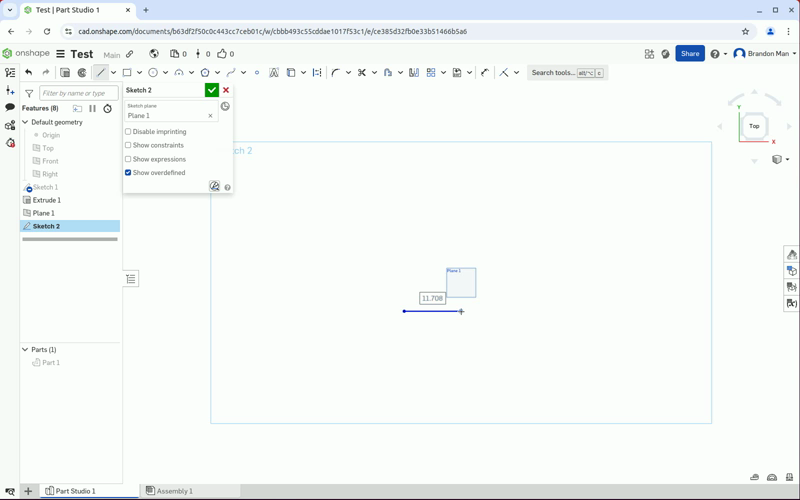
key_down(shift)
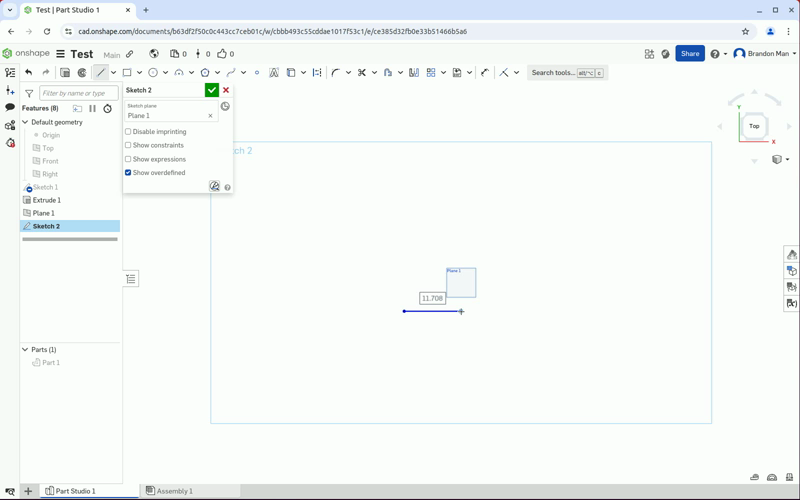
mouse_move(491, 311)
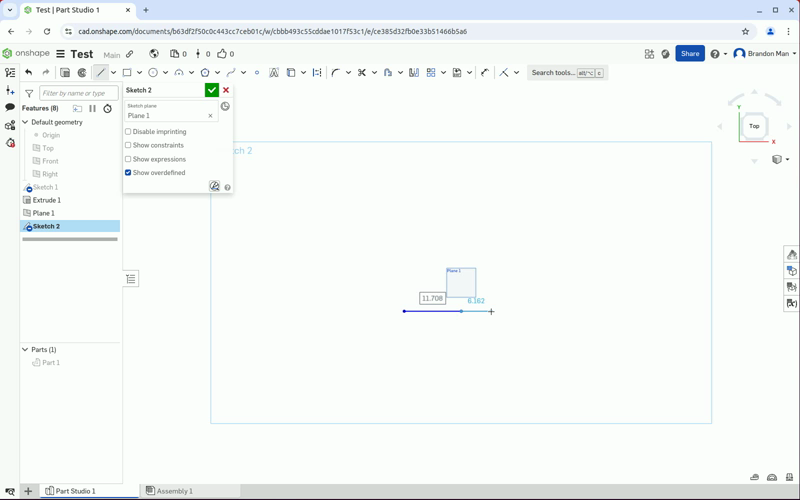
mouse_move(461, 254)
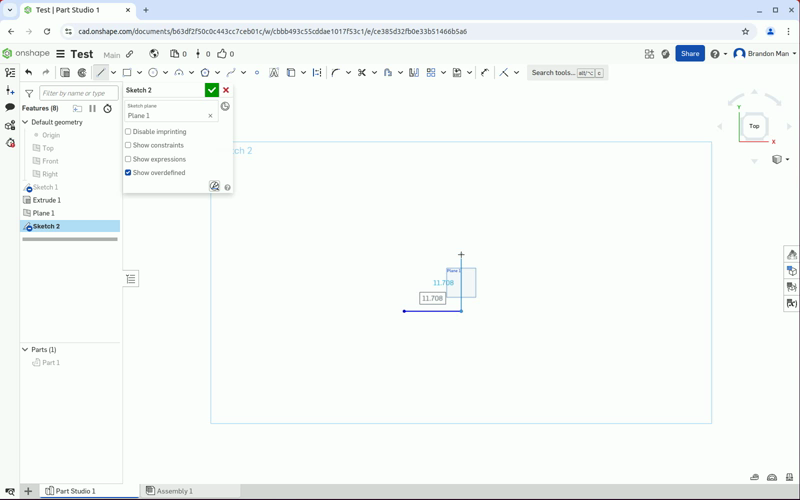
click(461, 254)
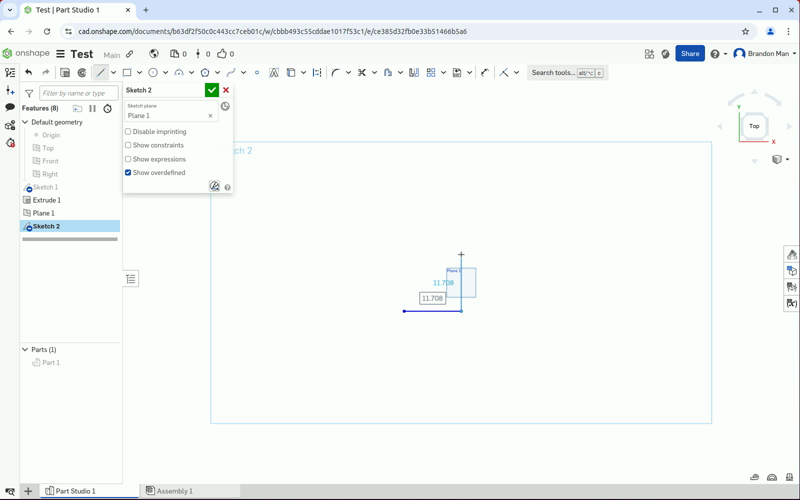
key_up(shift)
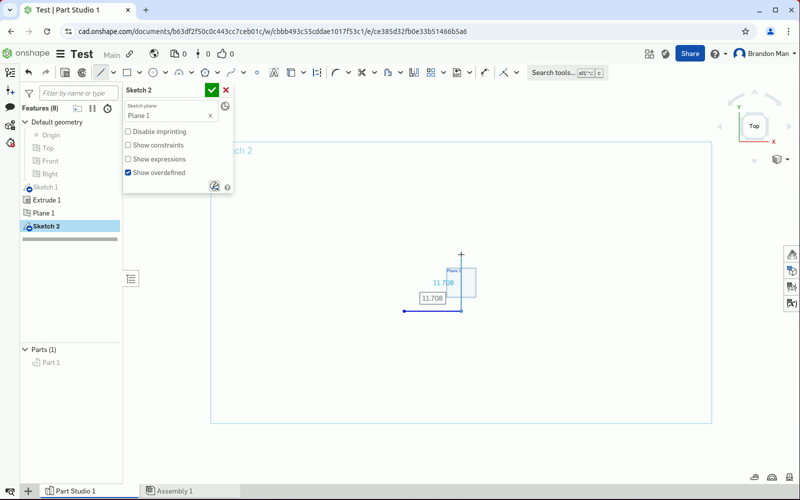
key_down(shift)
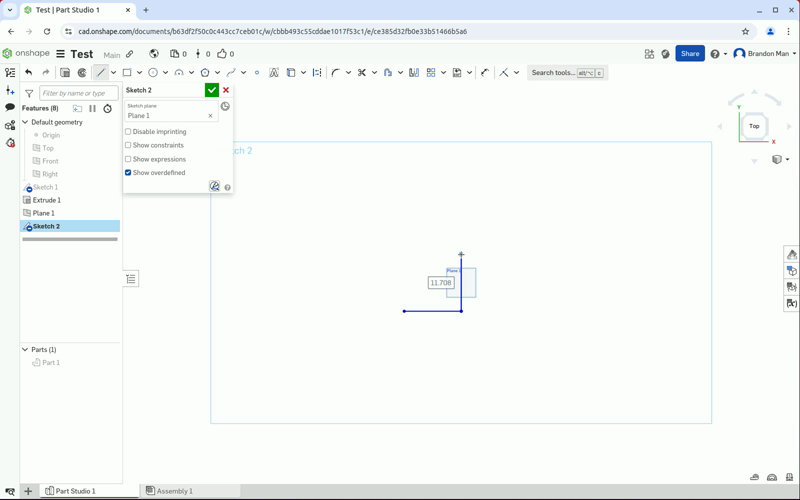
mouse_move(491, 254)
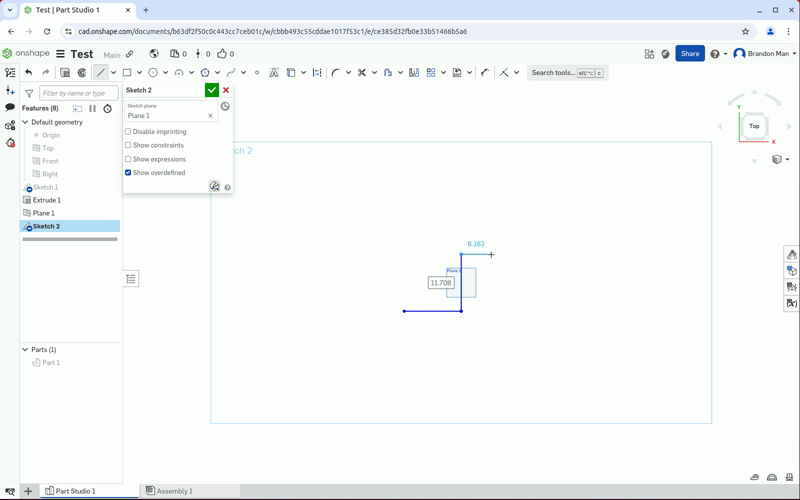
mouse_move(404, 254)
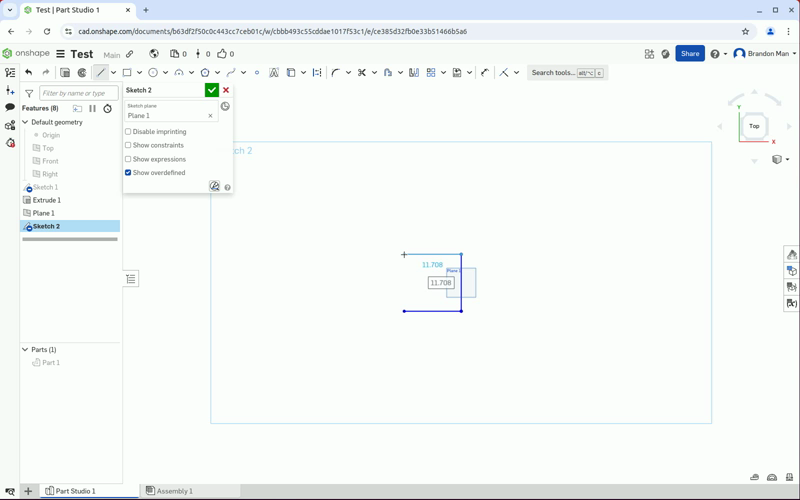
click(404, 254)
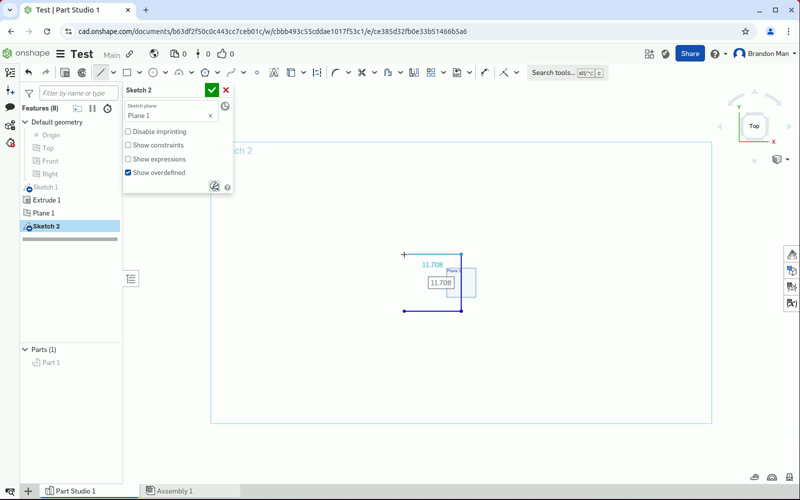
key_up(shift)
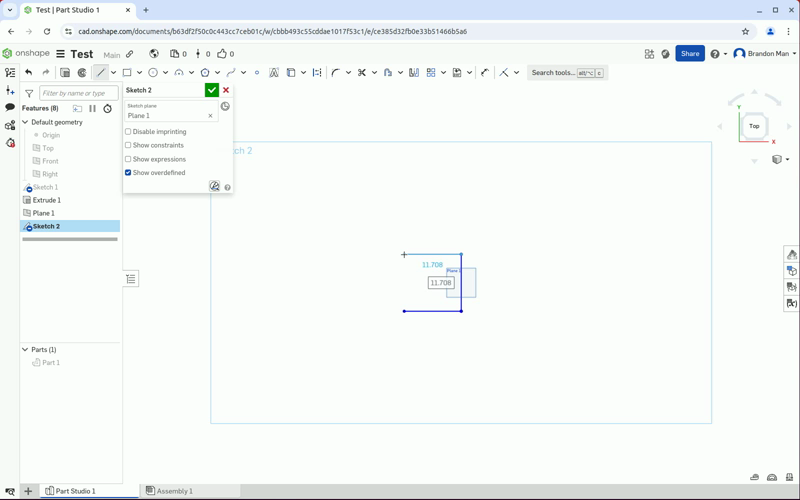
mouse_move(434, 254)
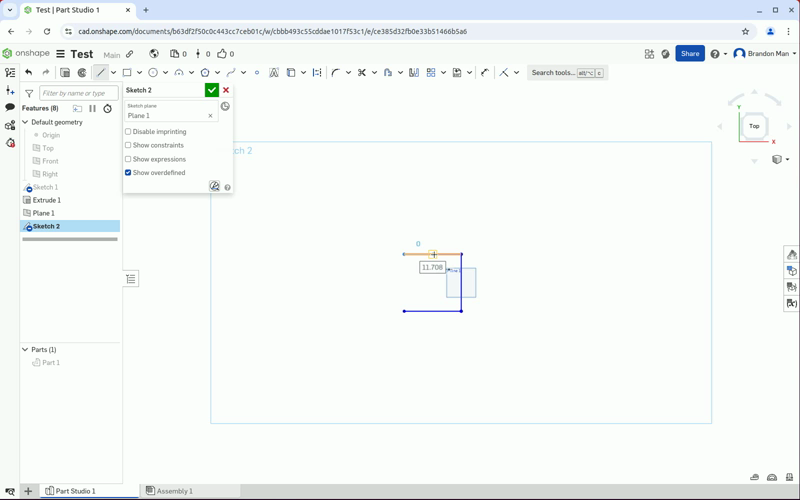
key_down(shift)
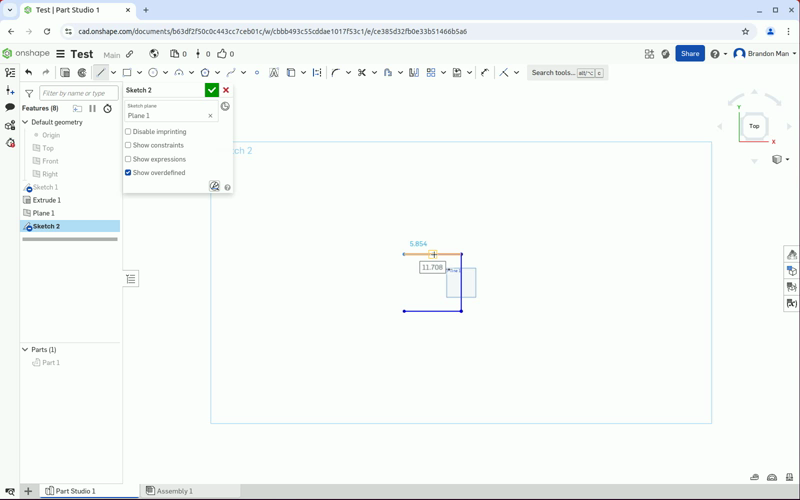
mouse_move(404, 311)
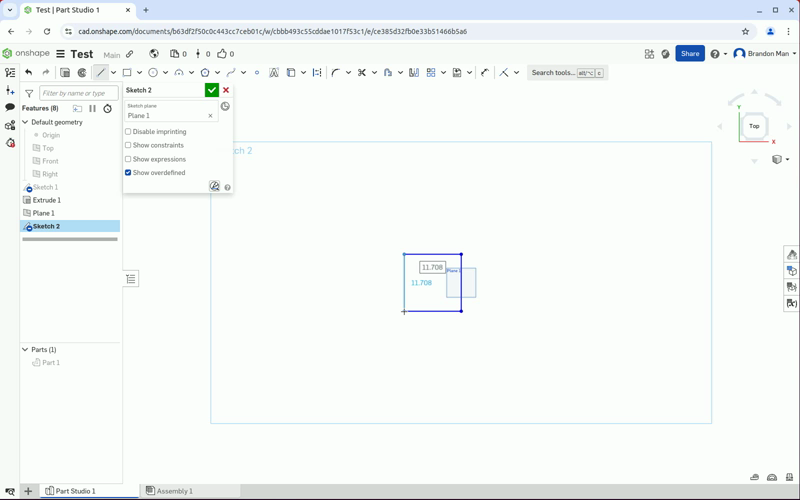
key_up(shift)
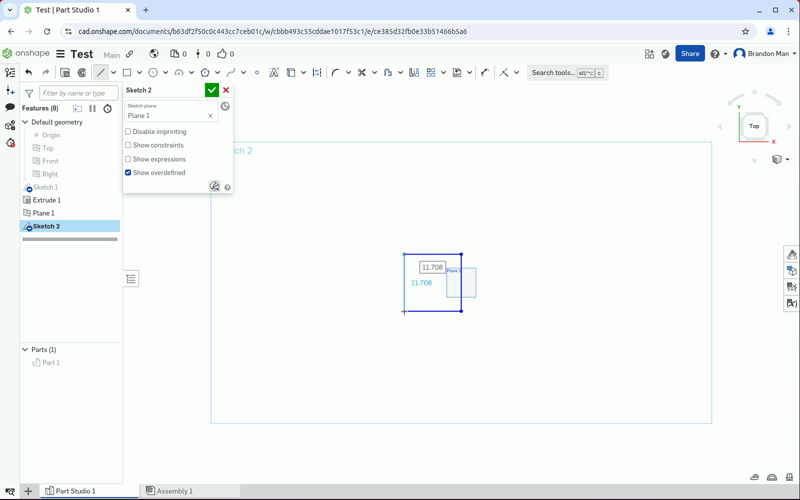
click(404, 311)
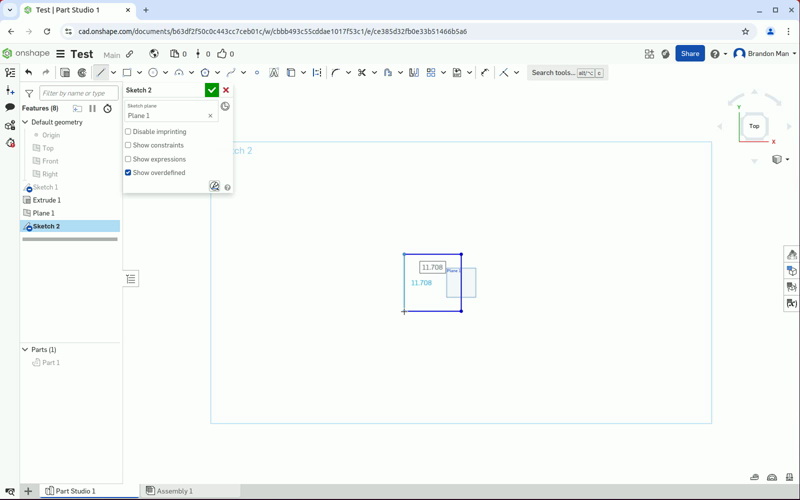
key(esc)
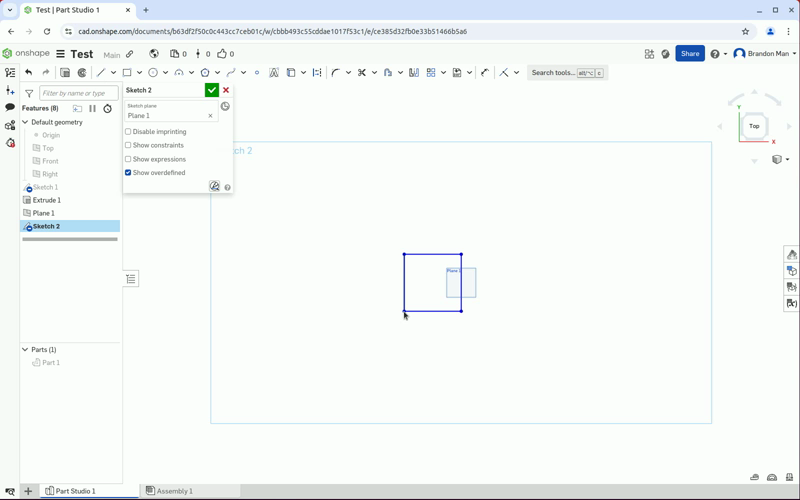
mouse_move(455, 258)
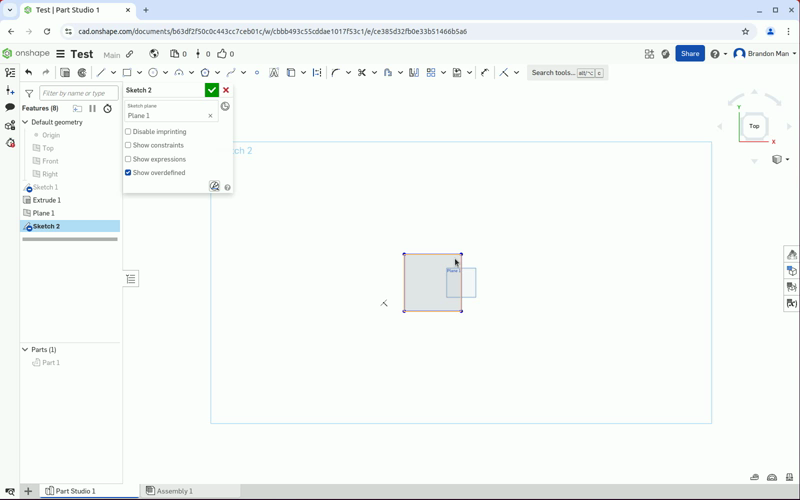
click(455, 258)
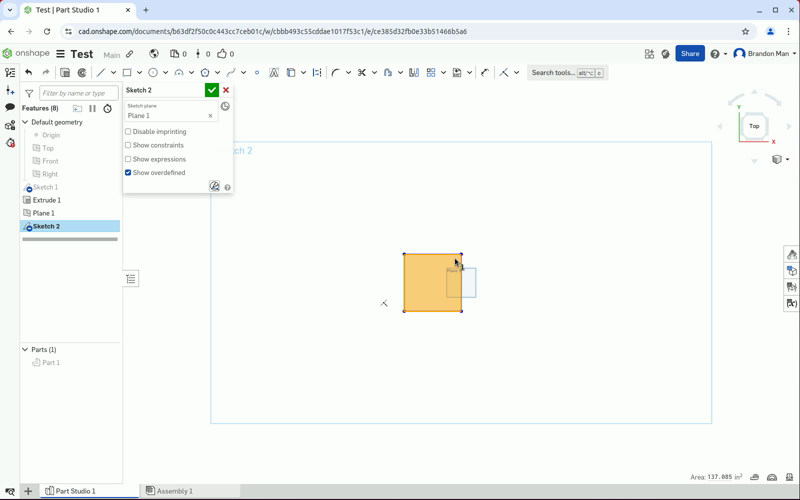
mouse_move(73, 352)
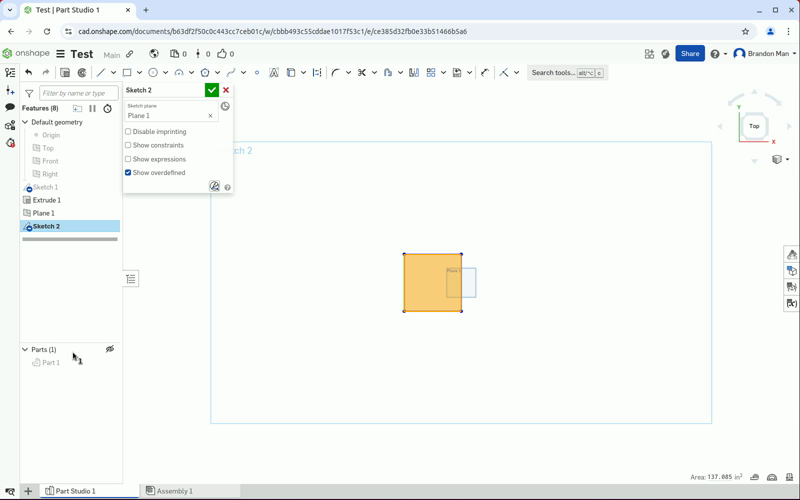
key(shift+y)
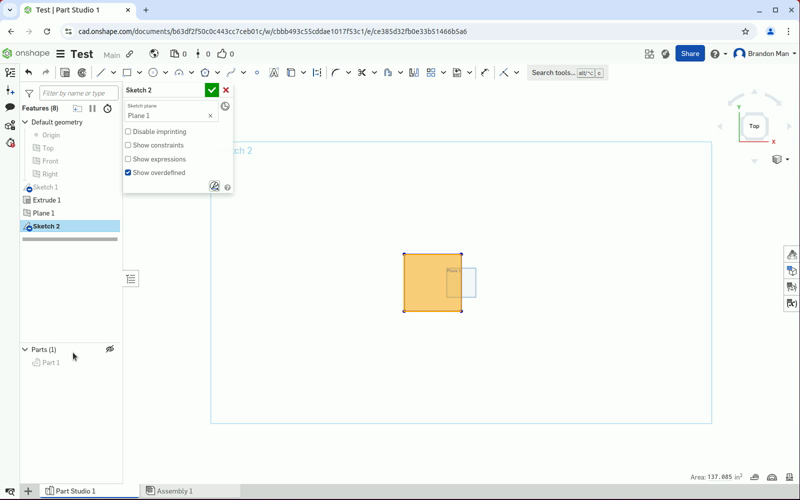
key(shift+e)
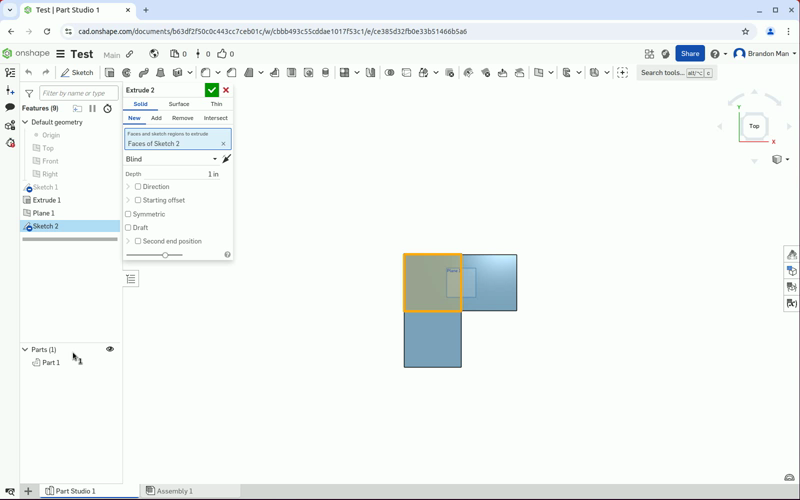
mouse_move(143, 106)
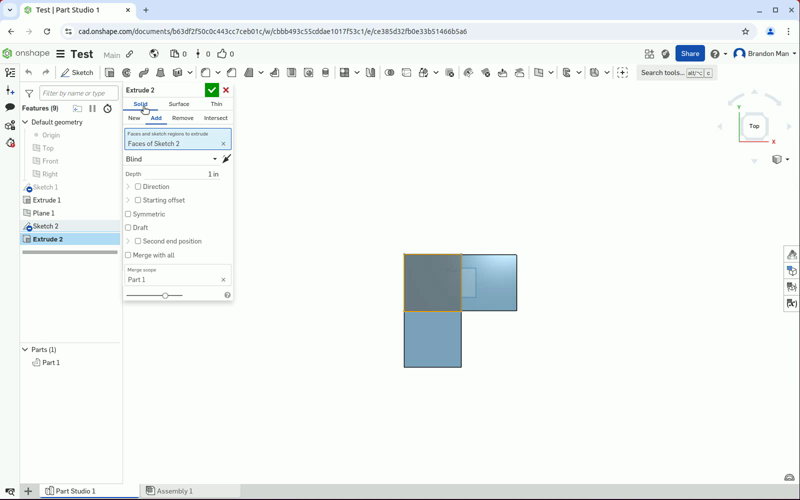
click(143, 106)
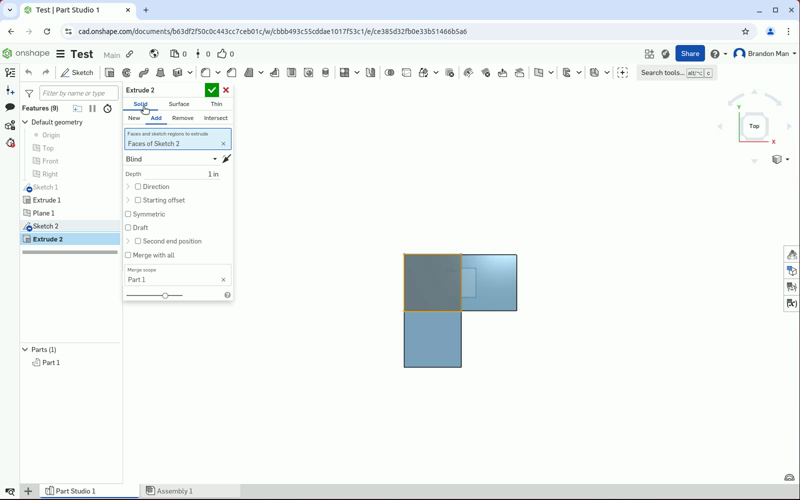
mouse_move(137, 120)
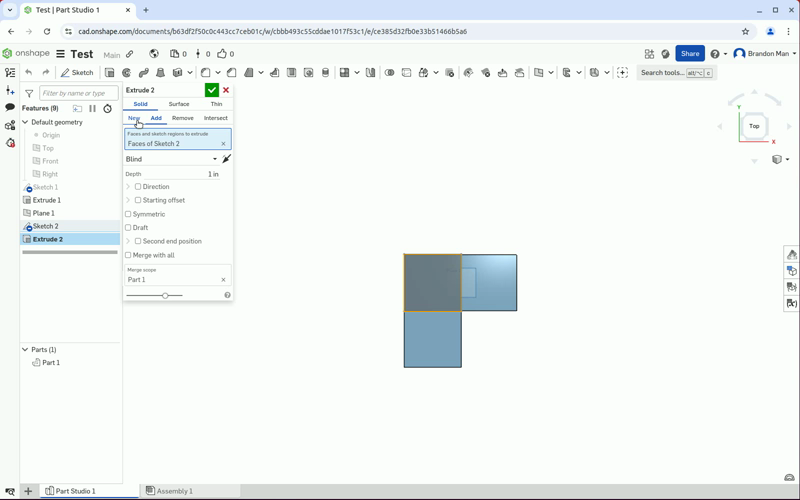
click(137, 120)
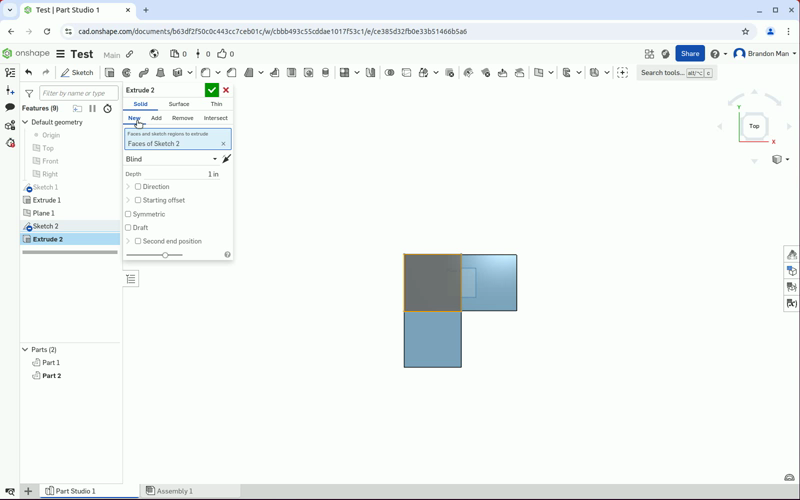
key(tab, 4)
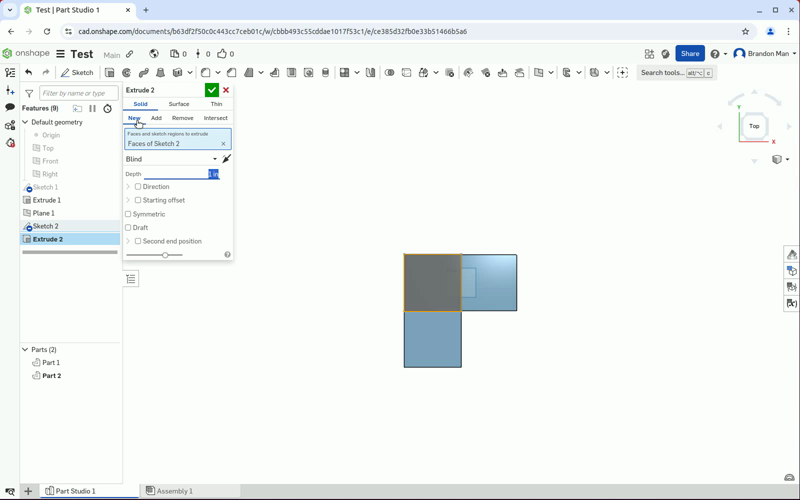
text(11.554)
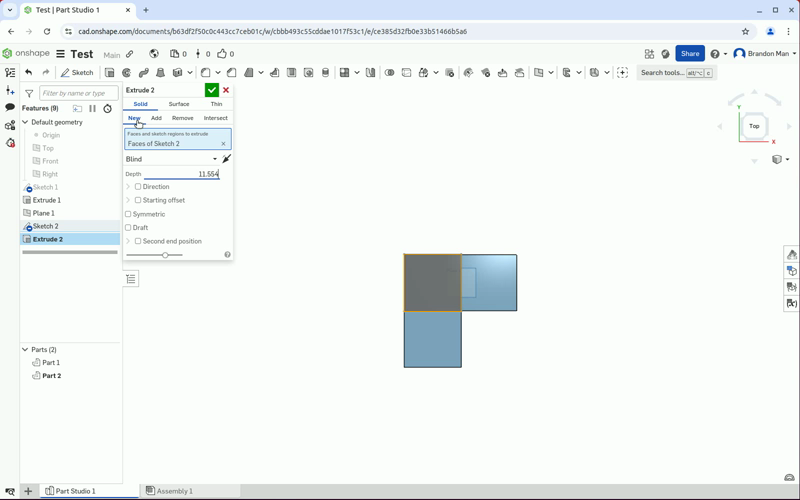
key(enter)
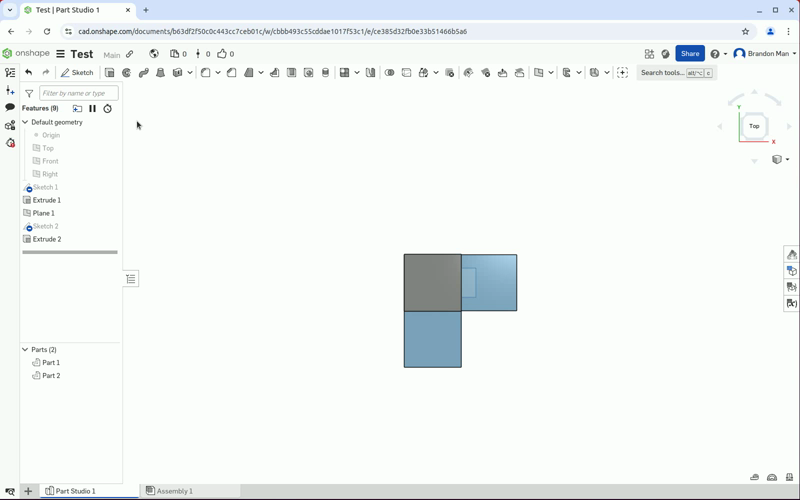
key(shift+h)
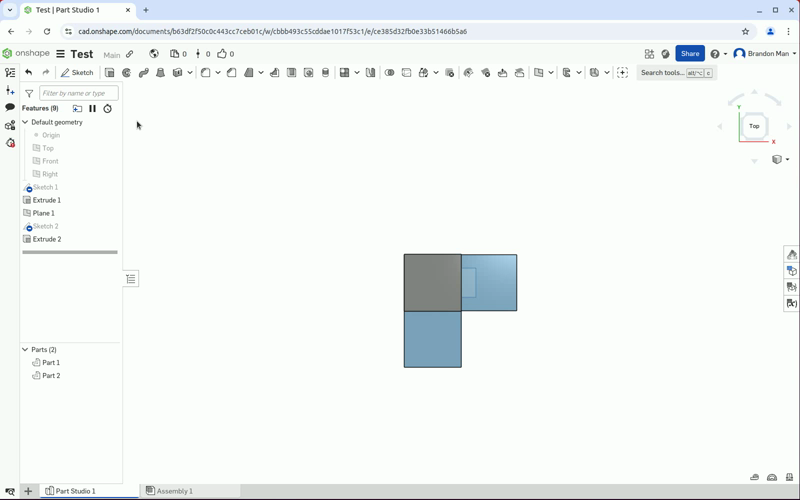
key(shift+h)
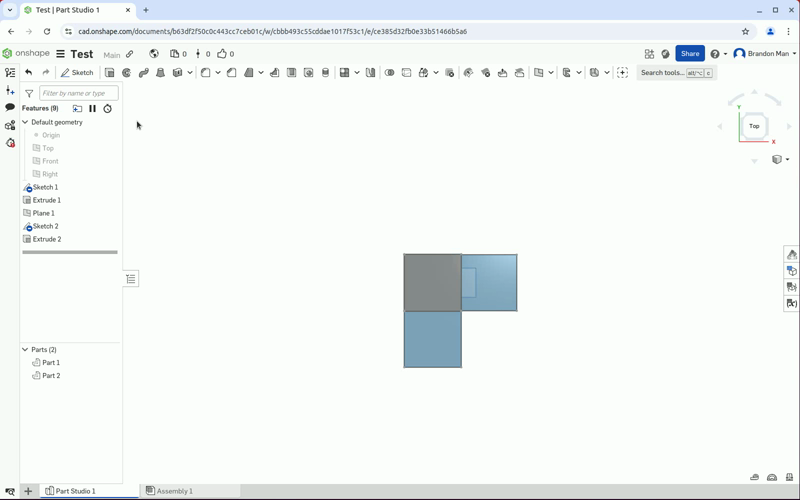
key(shift+7)
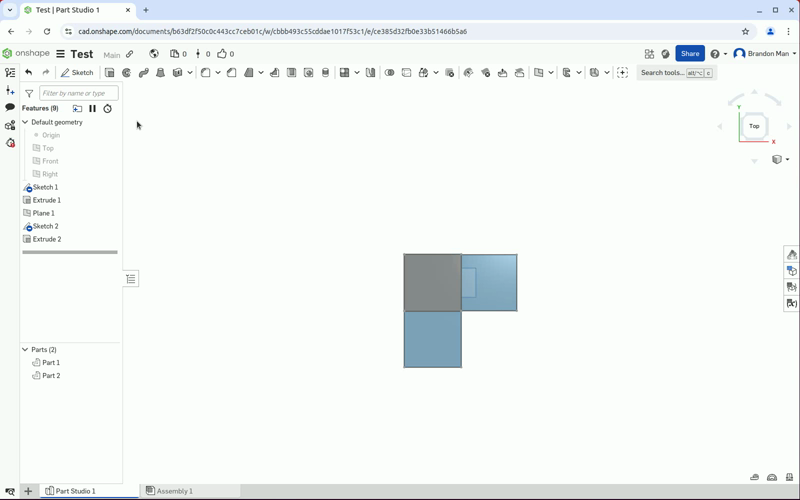
key(up, 3)
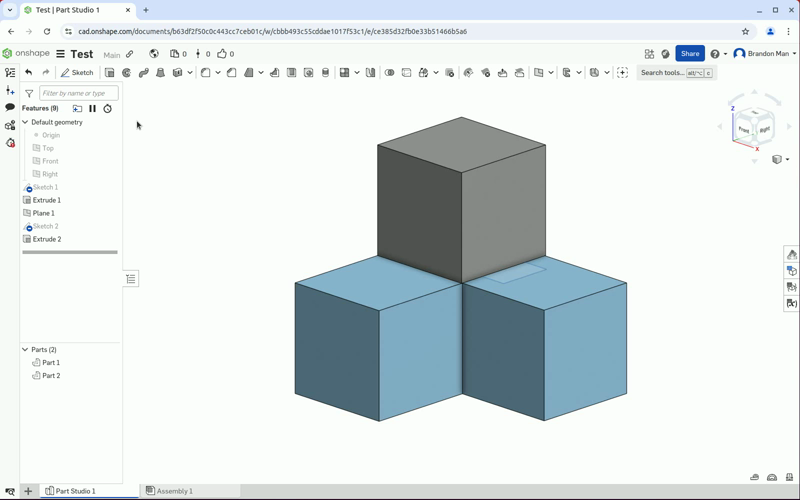
key(left, 3)
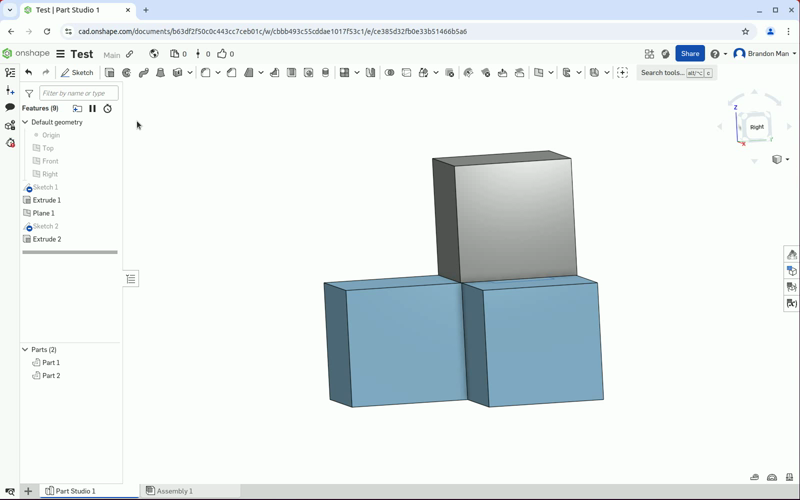
key(right, 3)
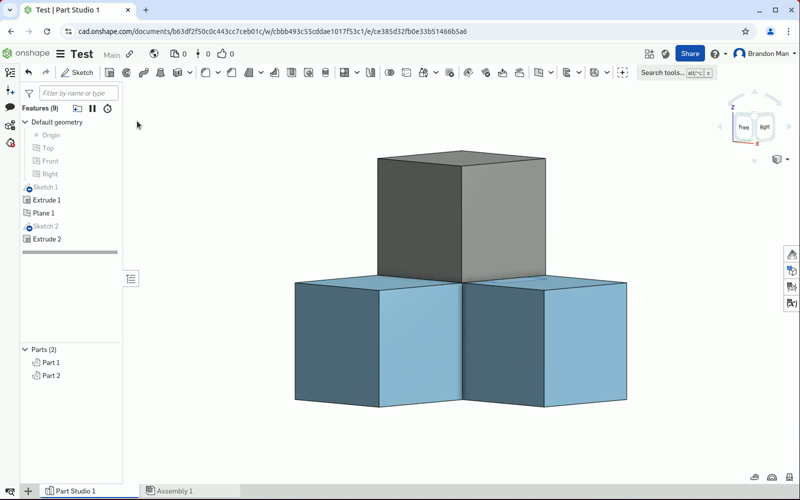
key(down, 3)
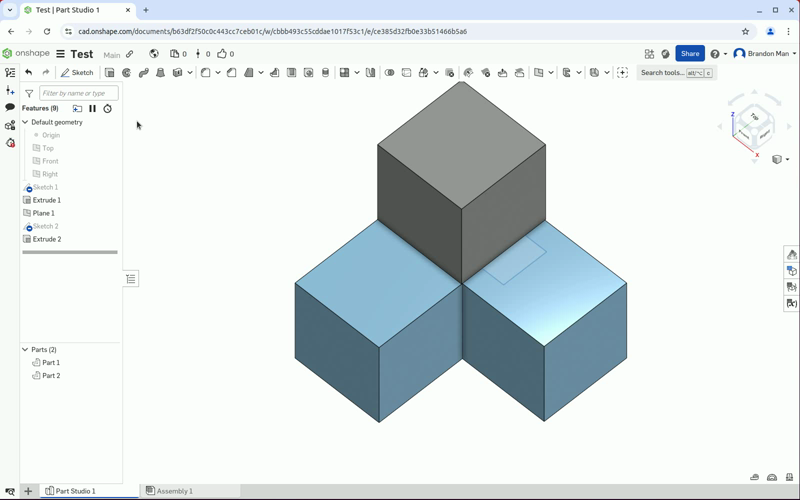
mouse_move(73, 189)
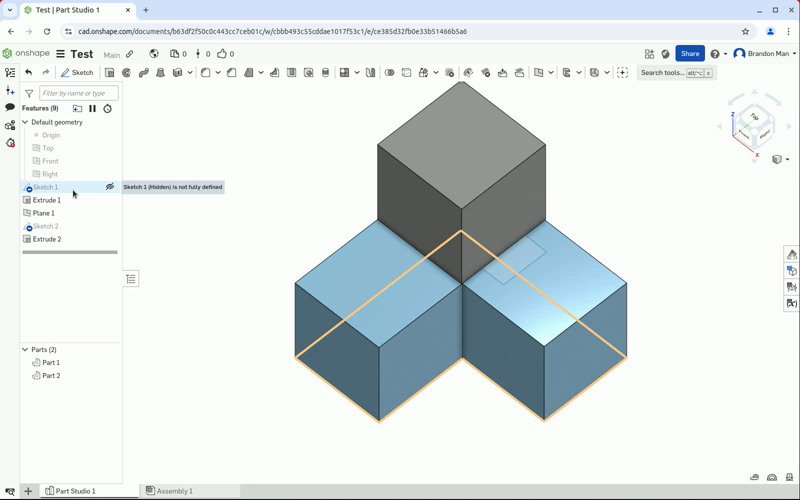
click(73, 189)